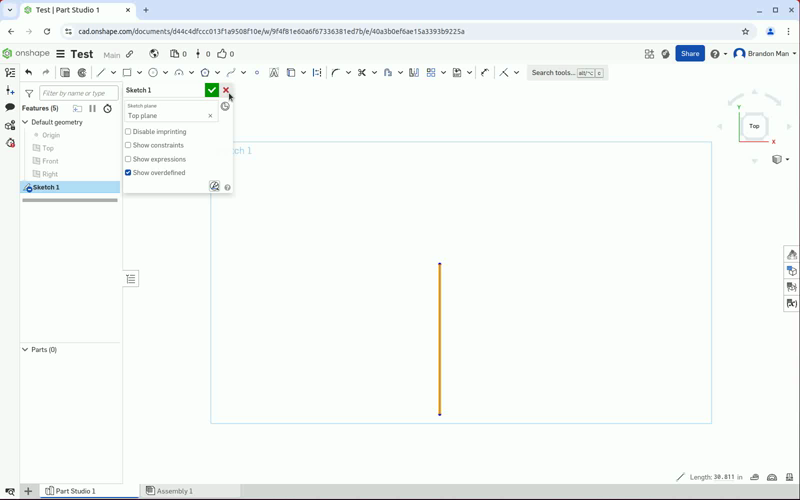
key(shift+h)
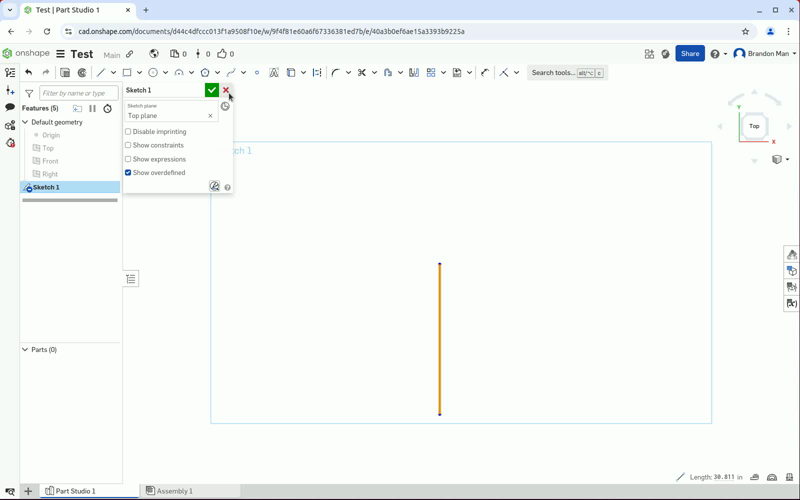
key(shift+s)
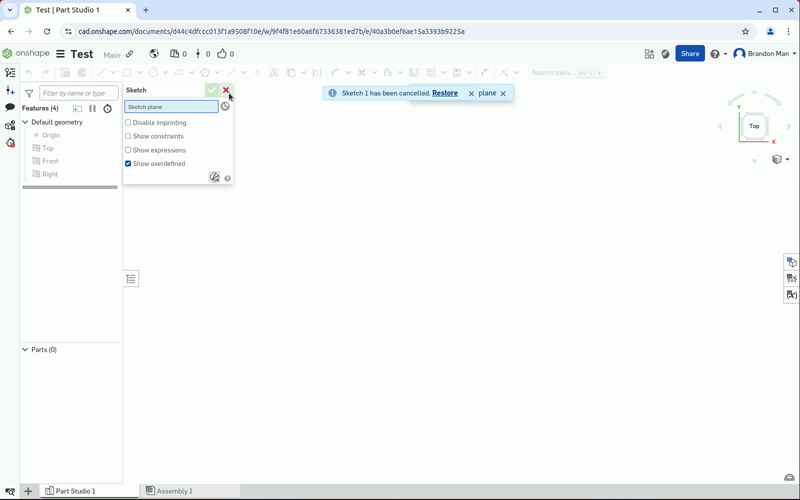
mouse_move(73, 150)
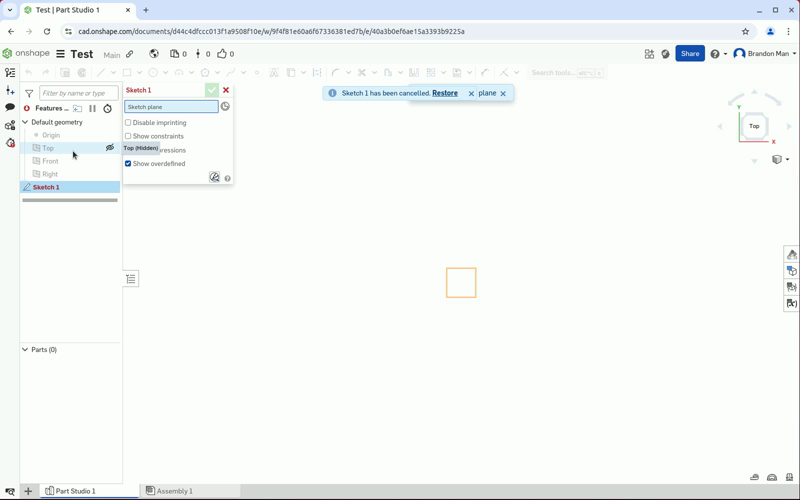
click(73, 150)
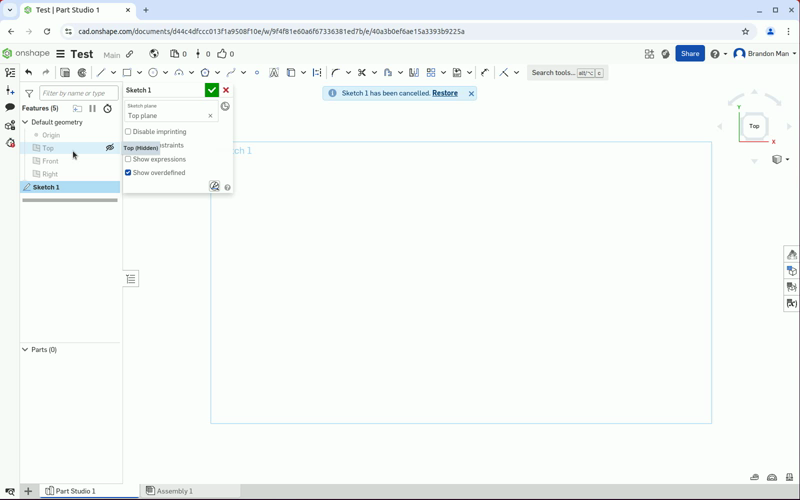
mouse_move(73, 352)
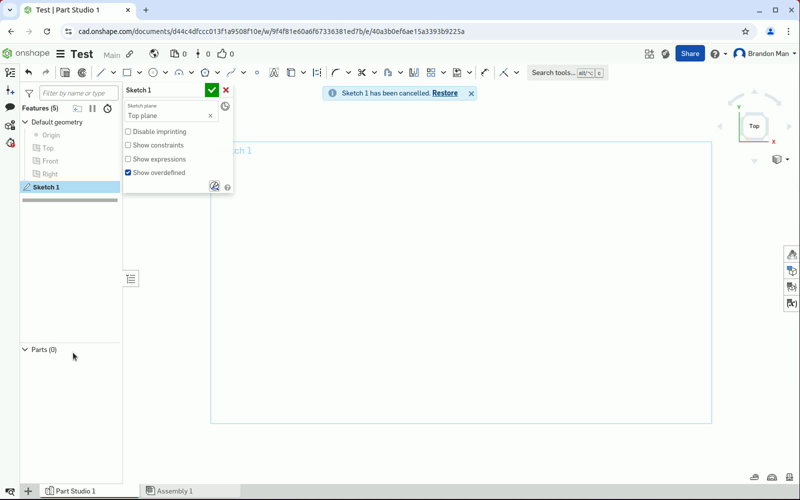
key(y)
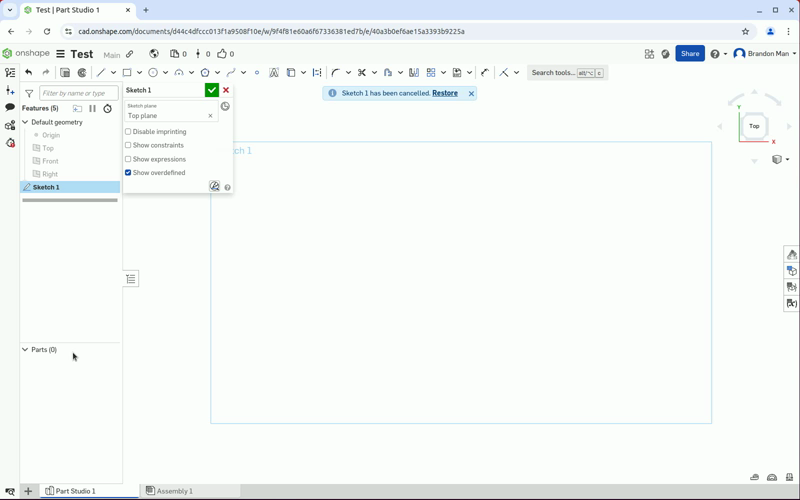
key(c)
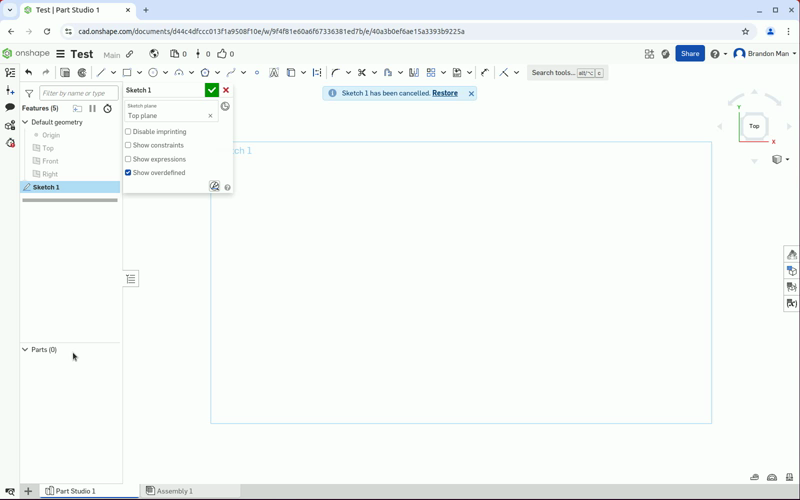
key_down(shift)
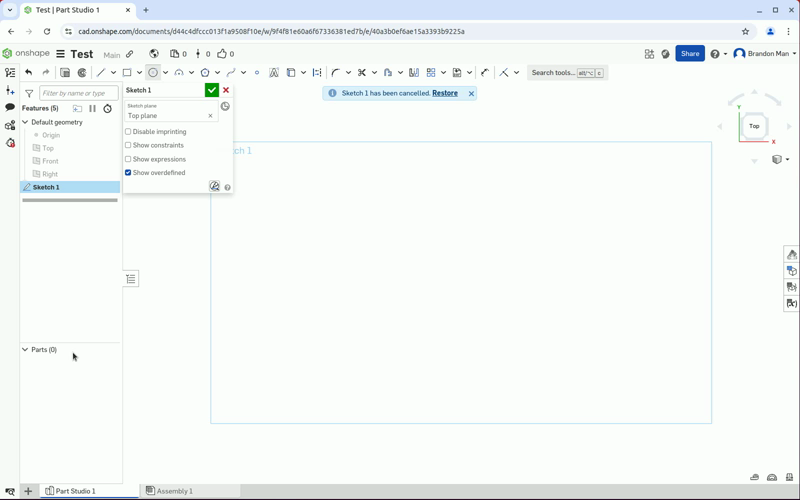
mouse_move(461, 282)
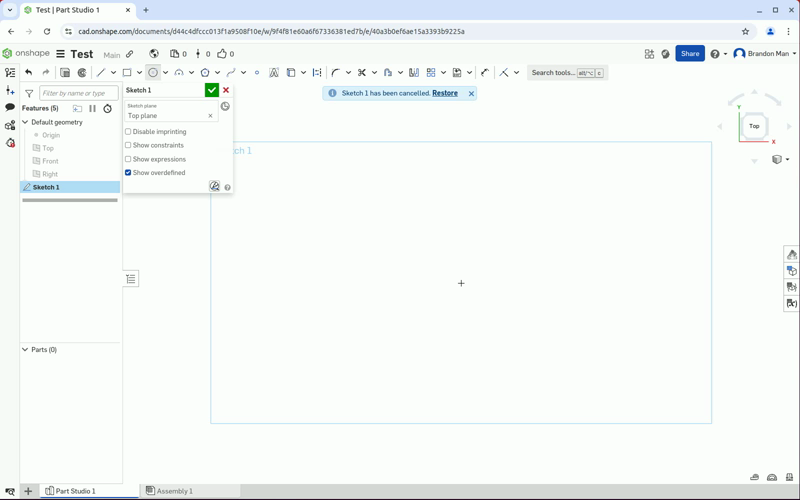
click(461, 282)
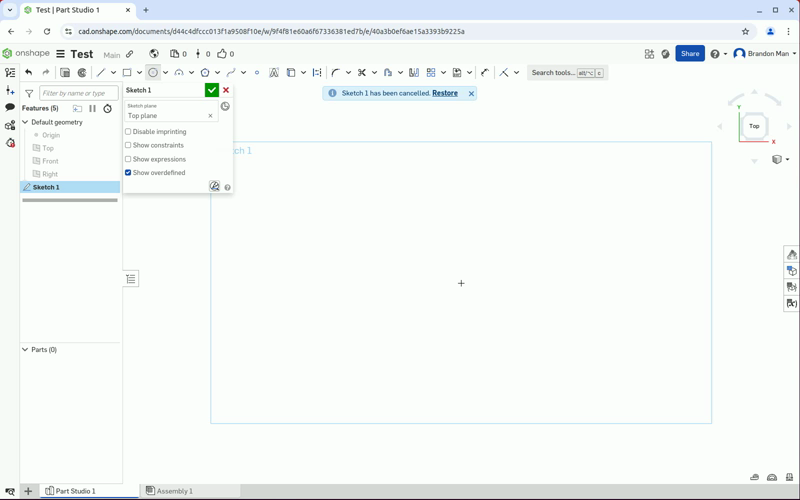
key_up(shift)
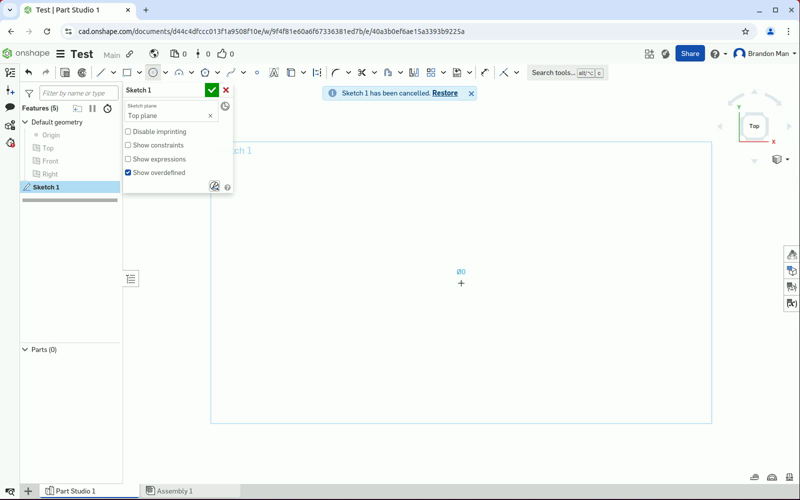
mouse_move(484, 282)
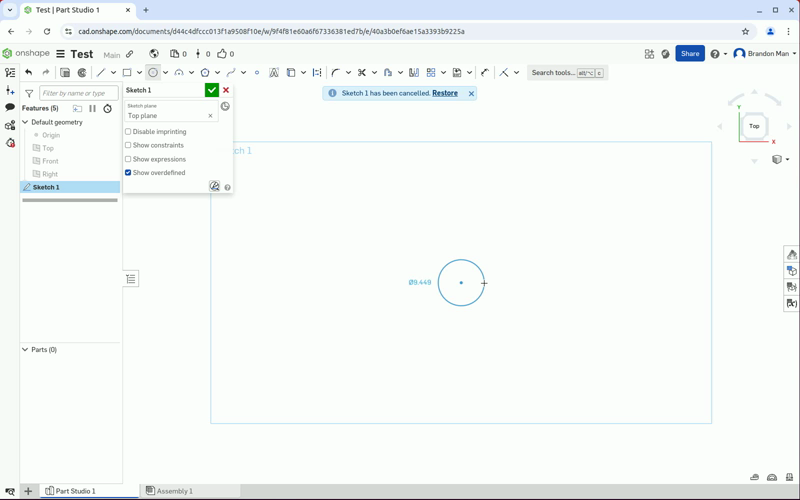
click(484, 282)
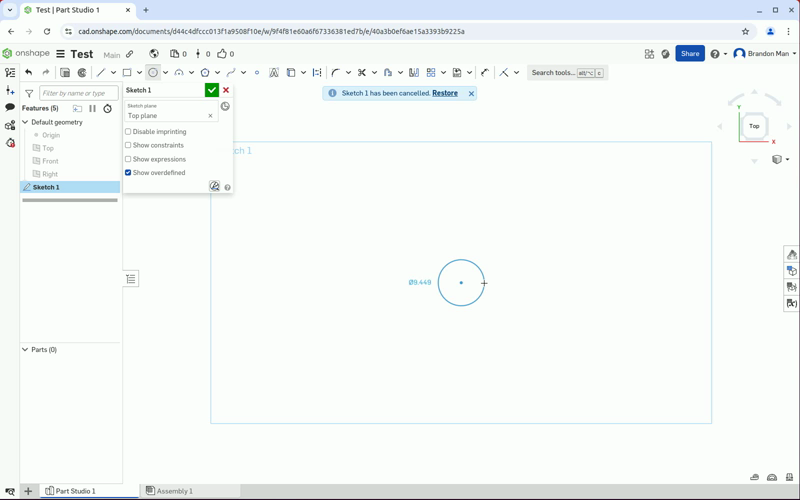
key(esc)
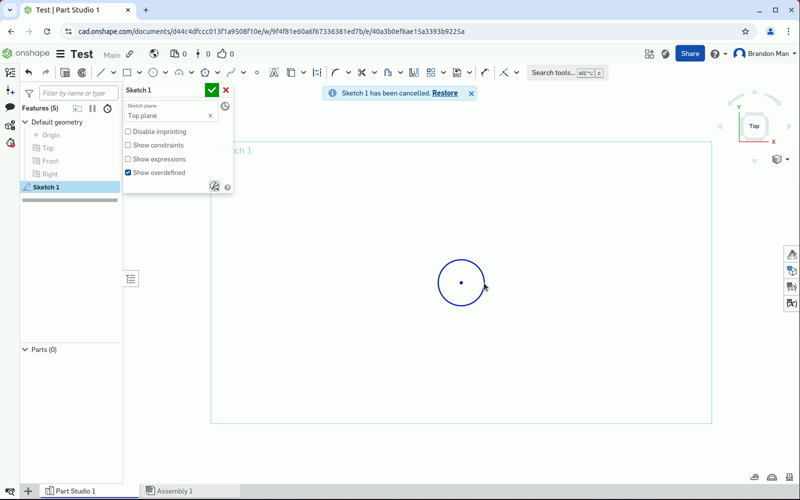
mouse_move(460, 261)
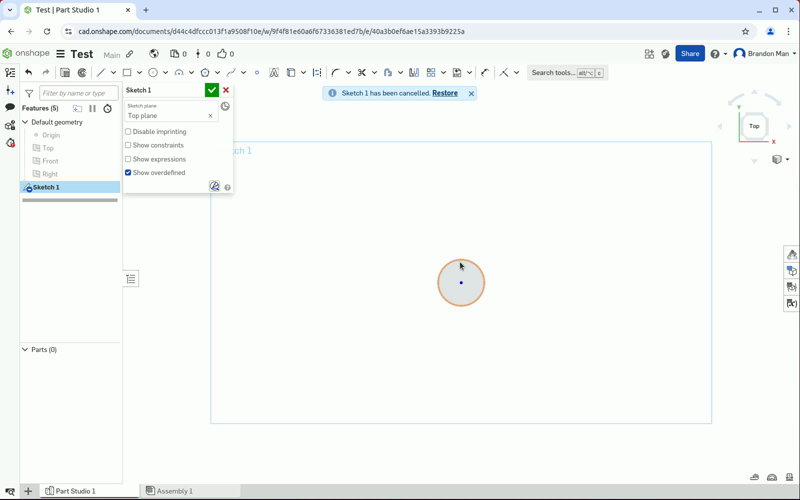
scroll(6)
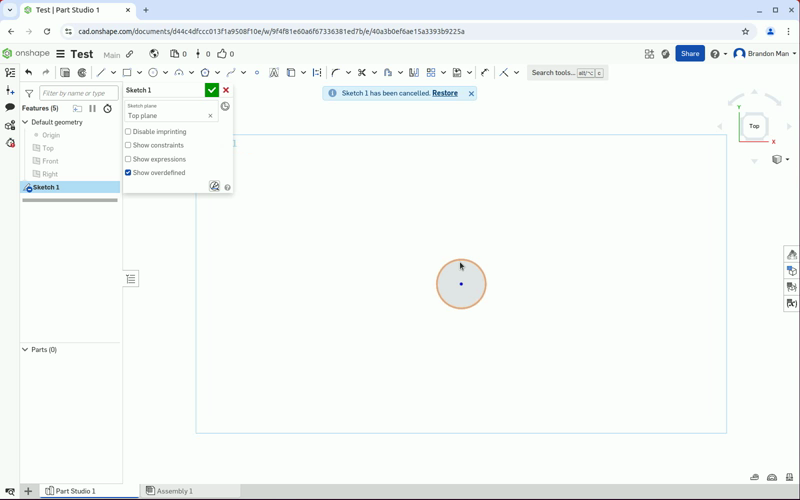
scroll(6)
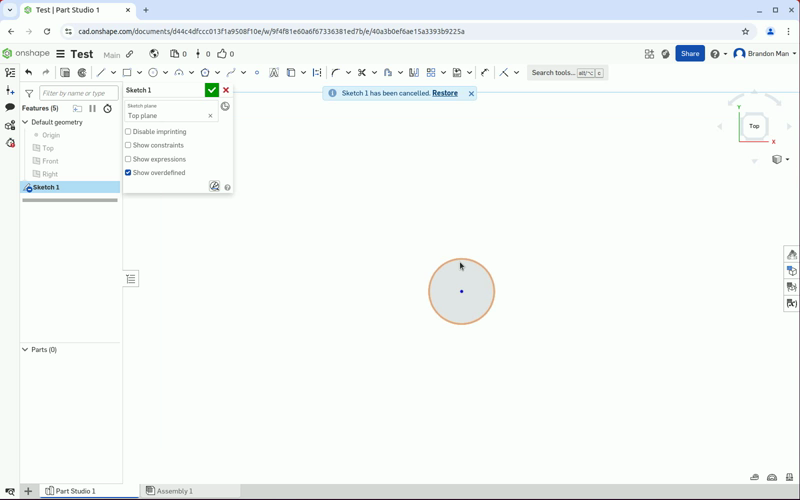
scroll(6)
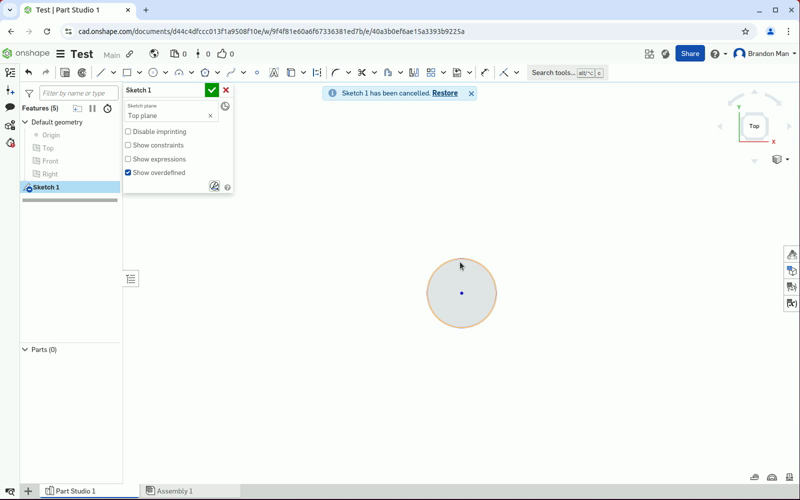
scroll(6)
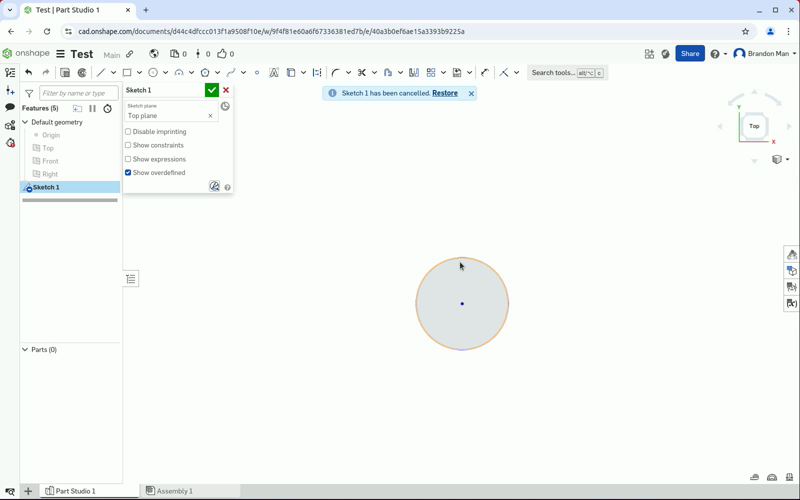
scroll(6)
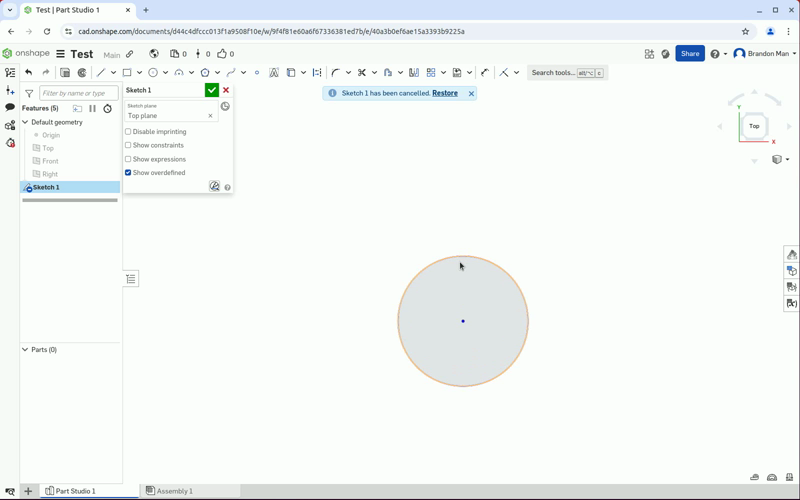
scroll(6)
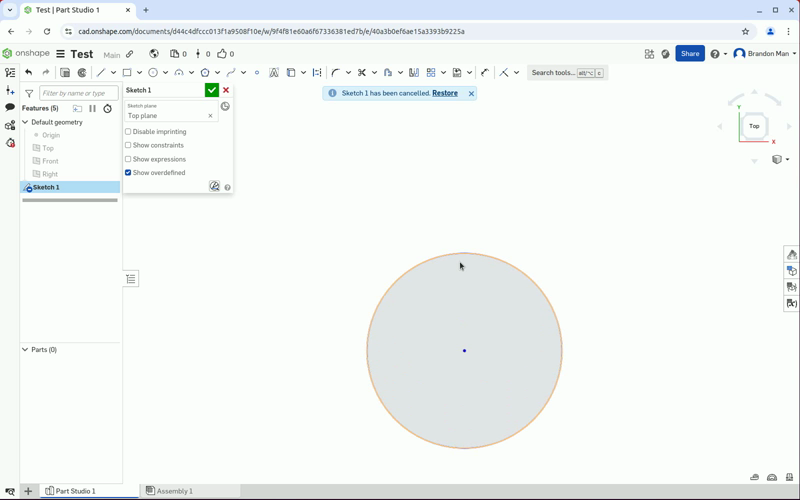
scroll(6)
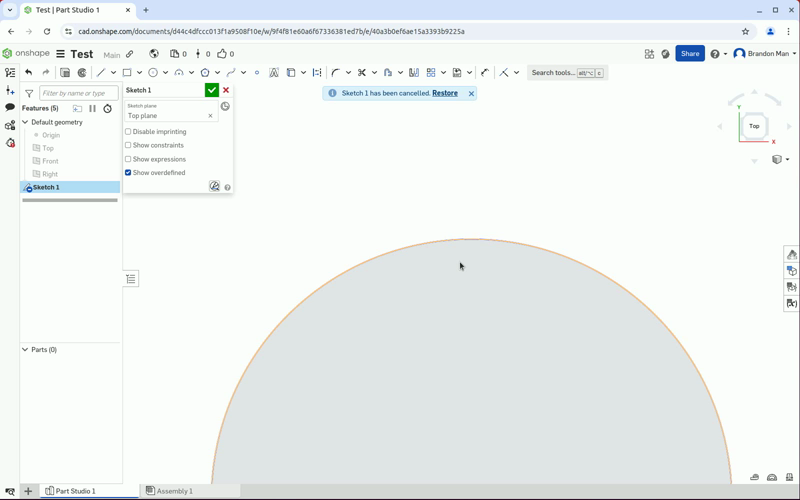
click(460, 261)
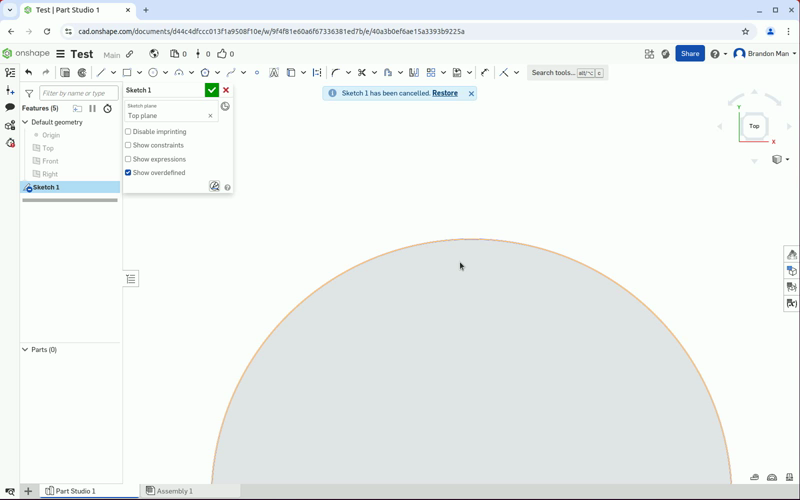
scroll(-6)
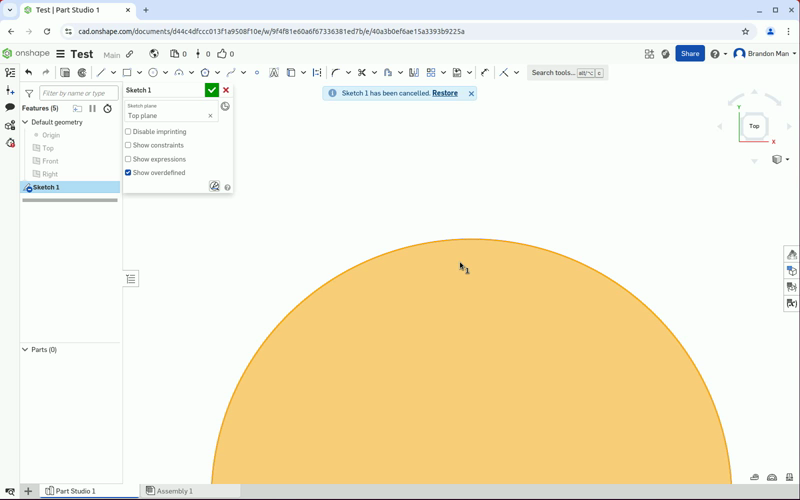
scroll(-6)
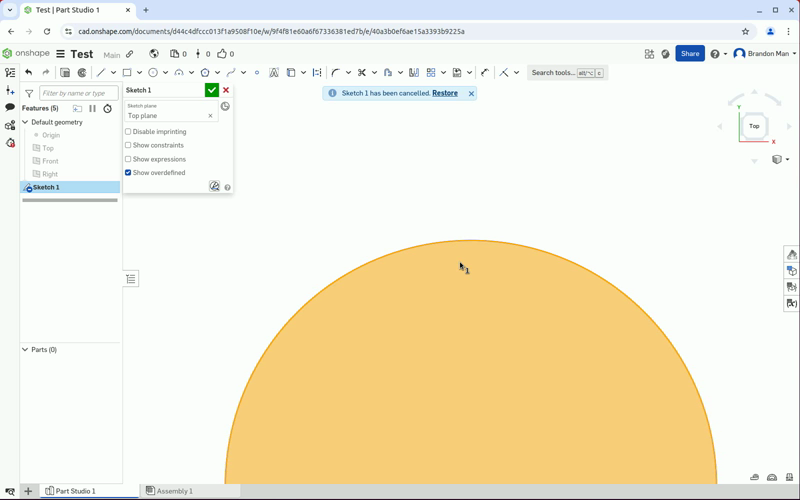
scroll(-6)
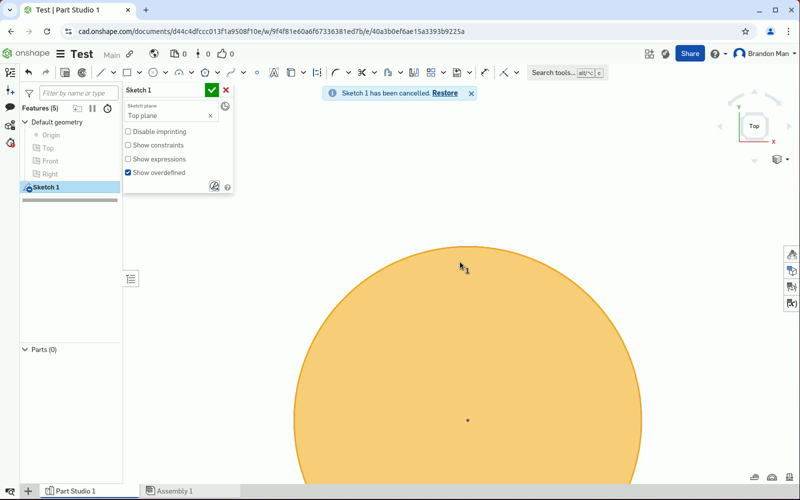
scroll(-6)
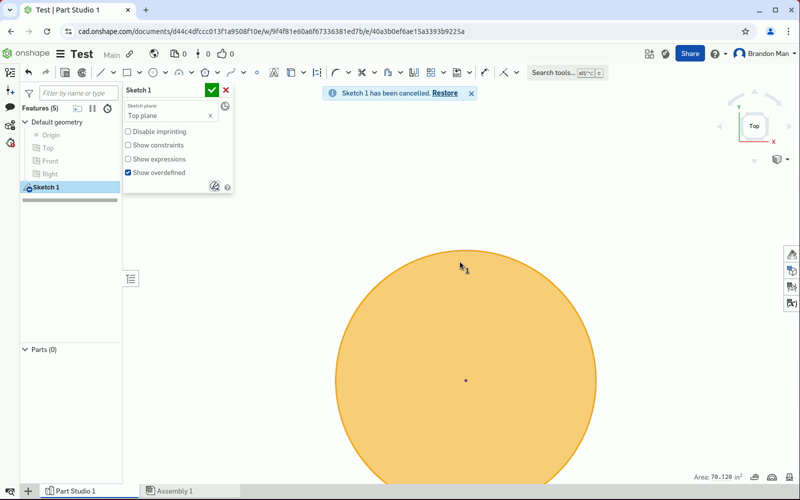
scroll(-6)
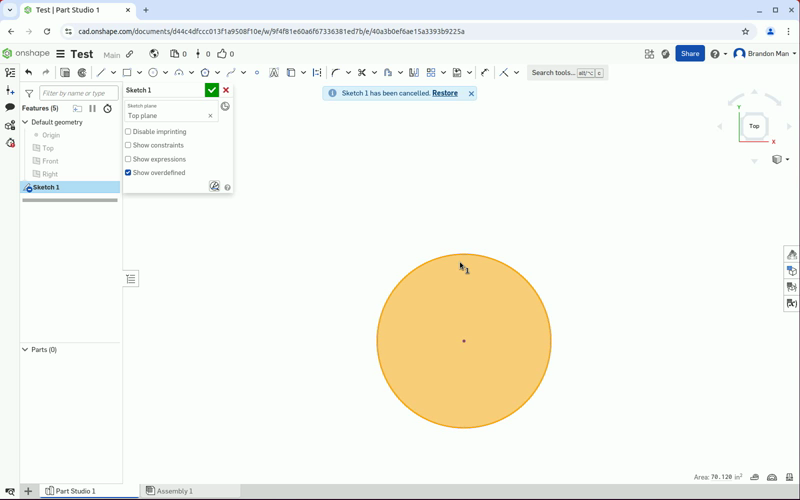
scroll(-6)
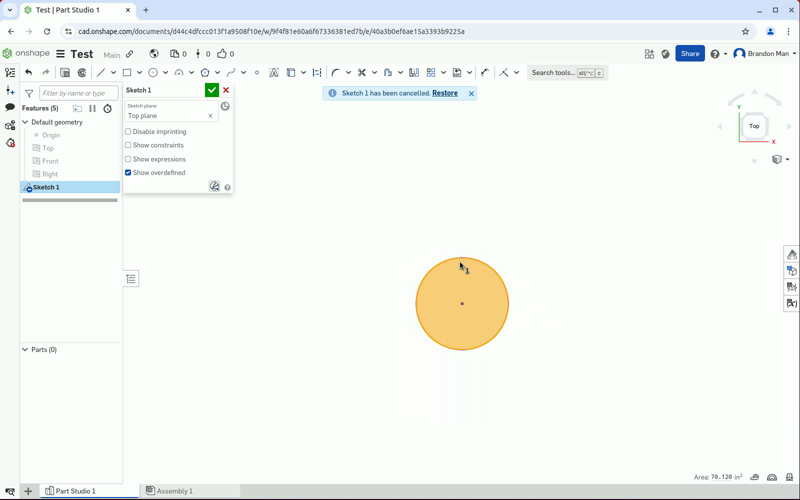
scroll(-6)
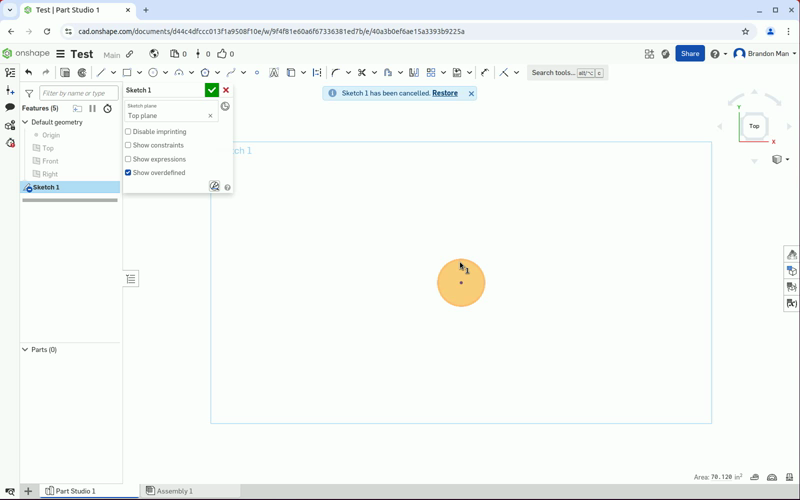
mouse_move(73, 352)
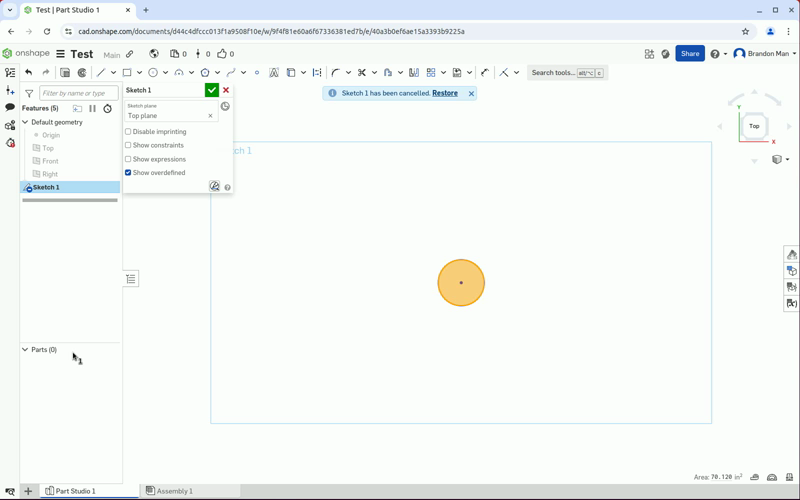
key(shift+y)
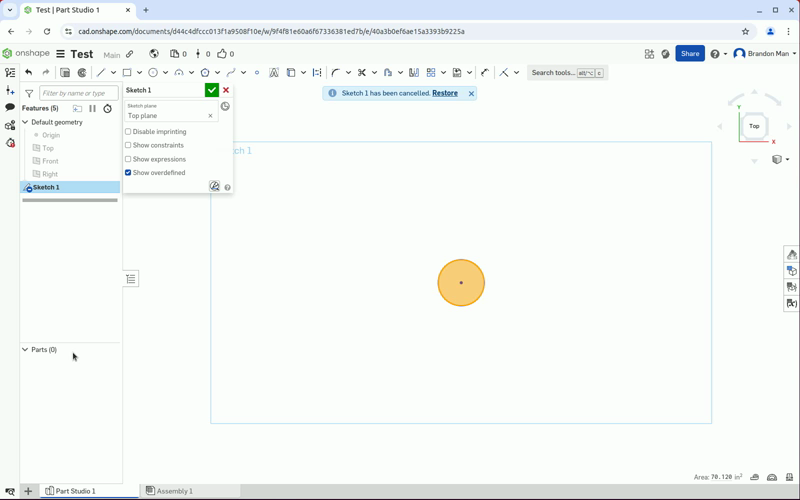
key(shift+e)
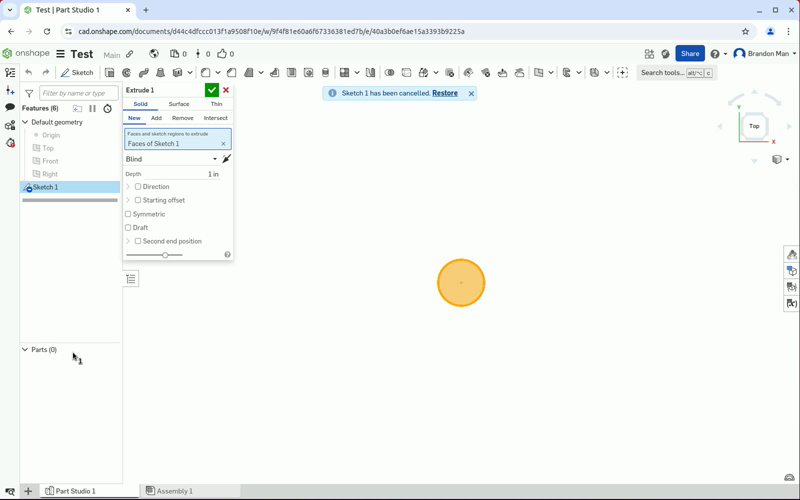
mouse_move(143, 106)
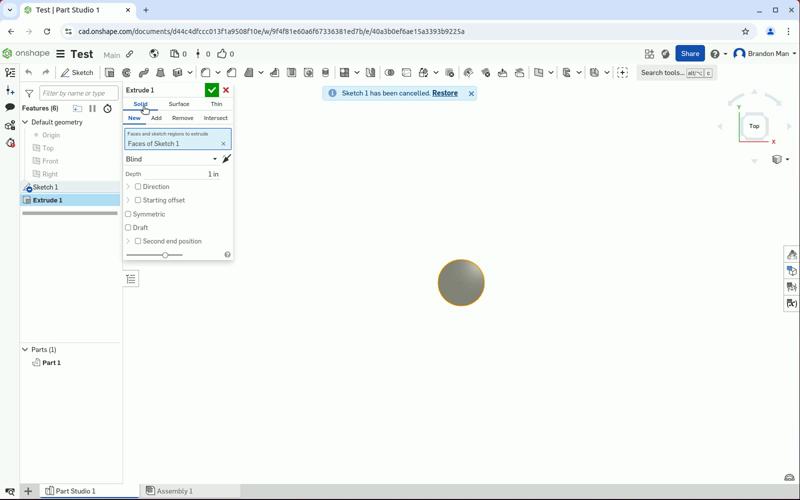
click(143, 106)
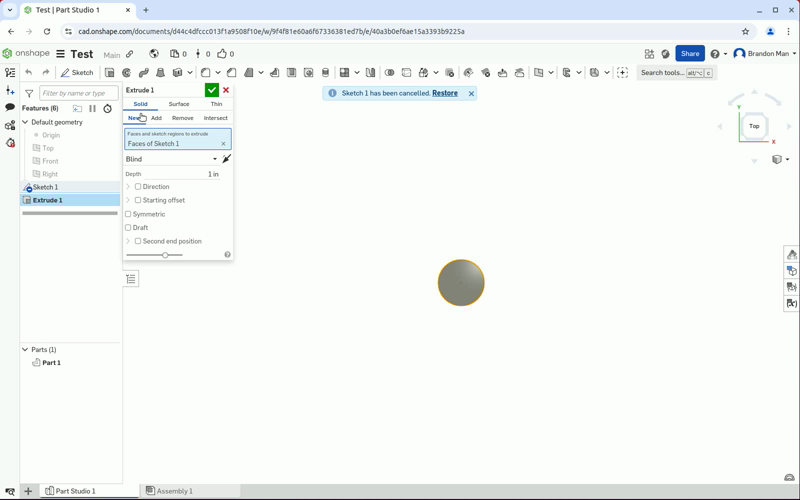
mouse_move(137, 120)
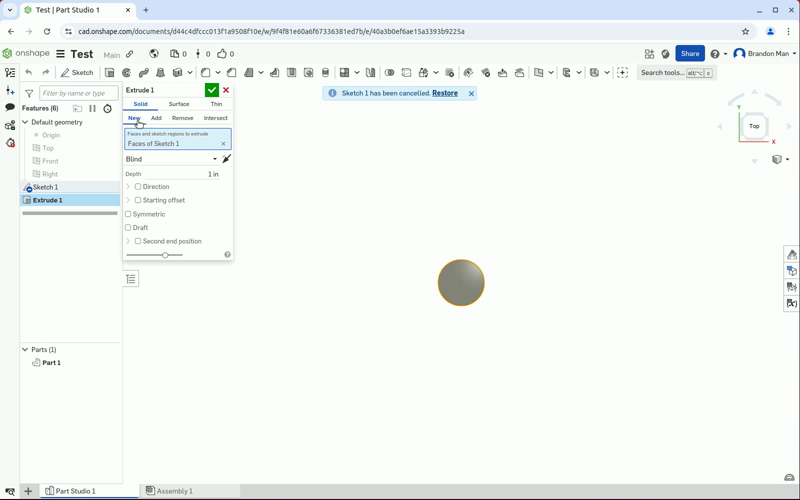
click(137, 120)
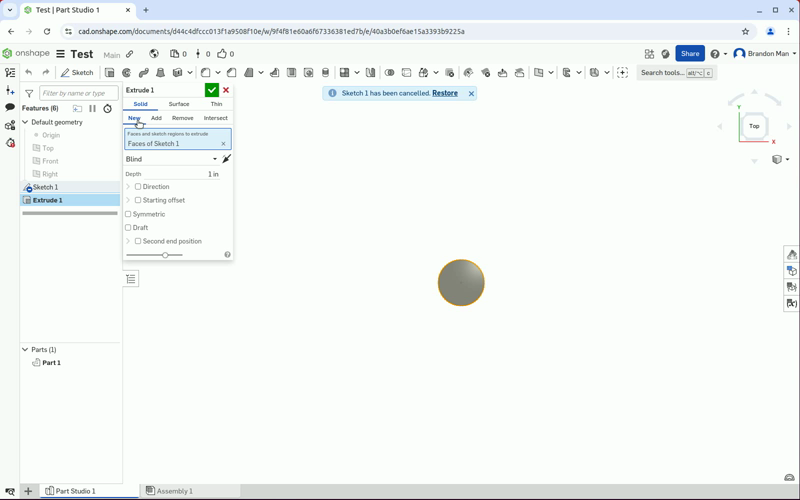
key(tab, 4)
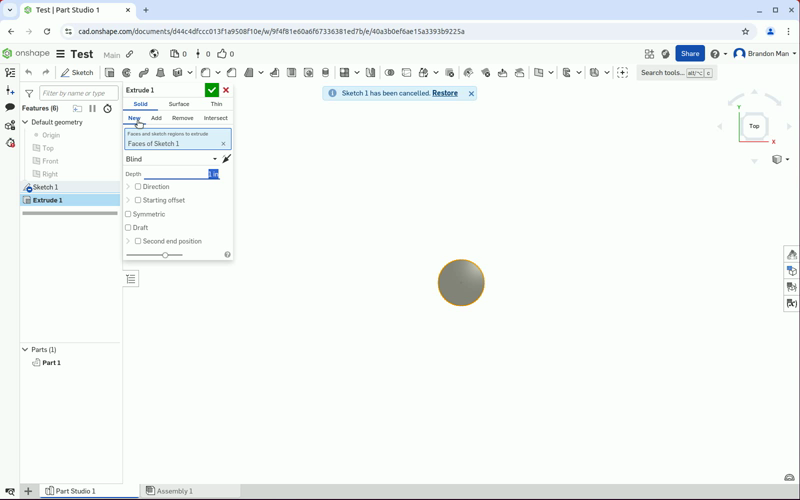
text(23.108)
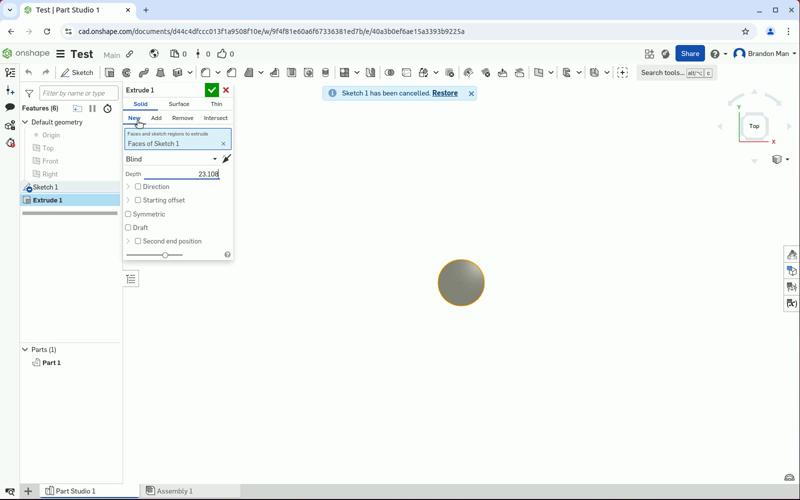
key(enter)
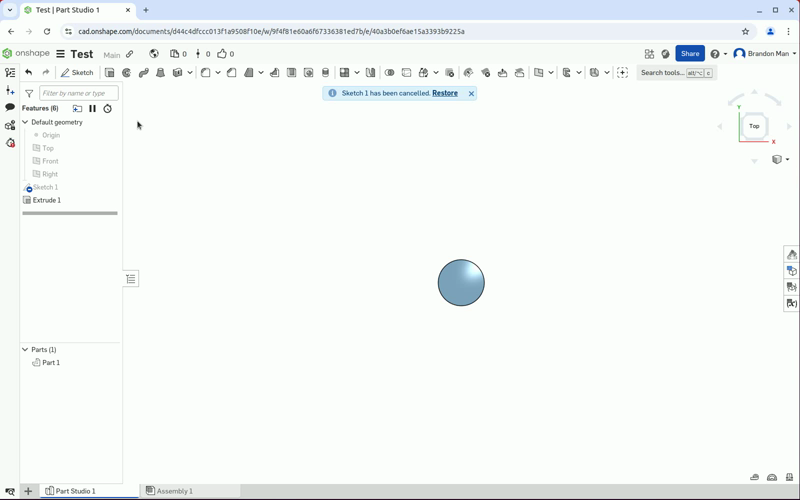
key(shift+h)
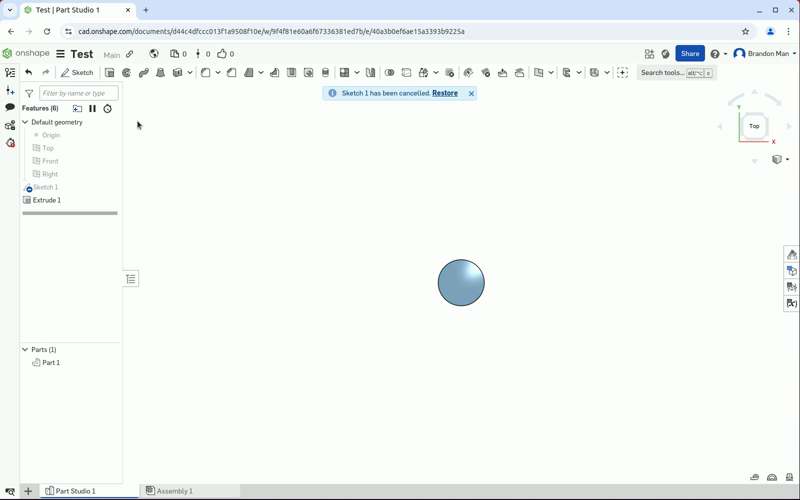
key(shift+h)
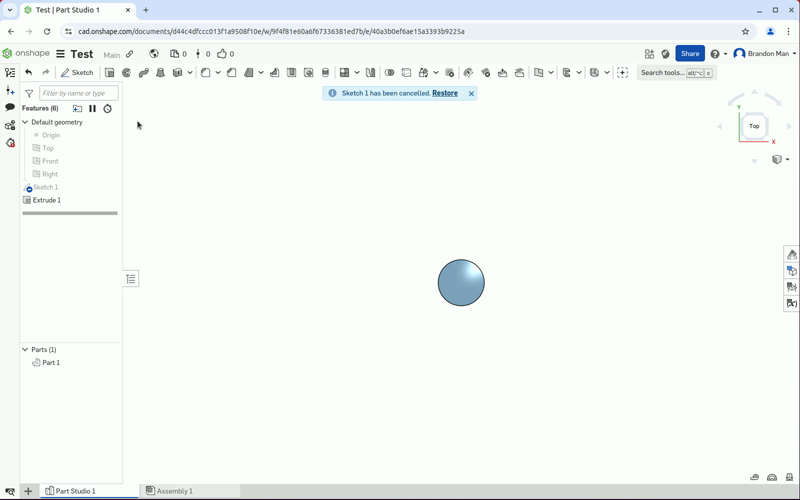
mouse_move(73, 189)
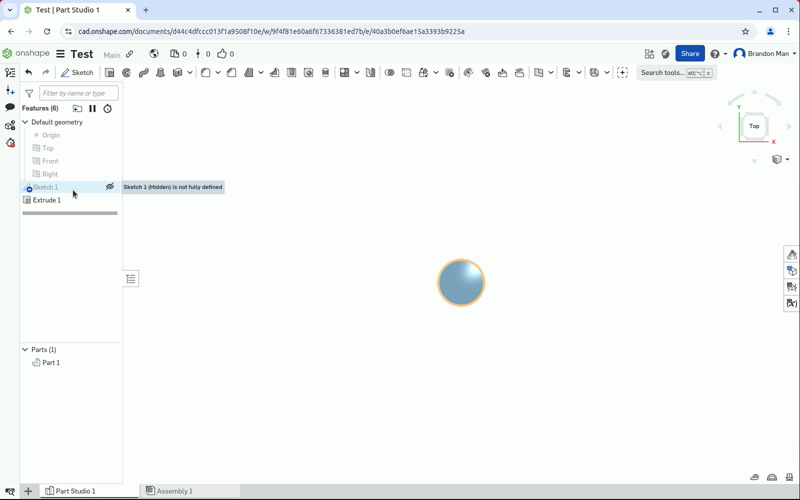
click(73, 189)
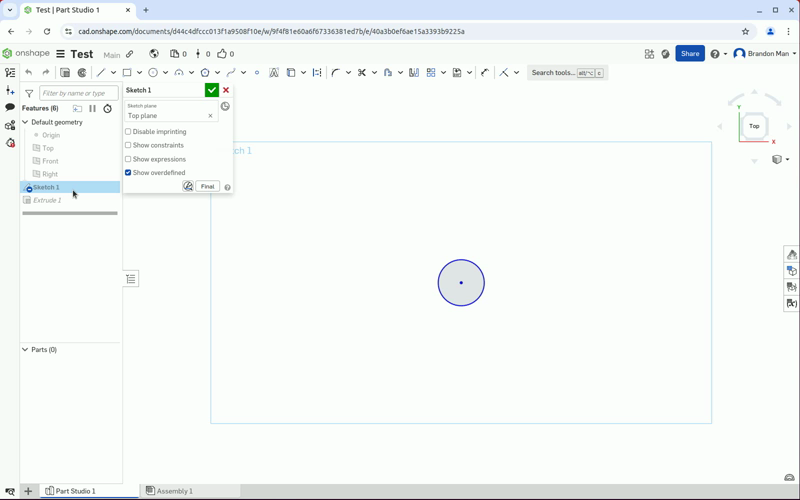
mouse_move(229, 92)
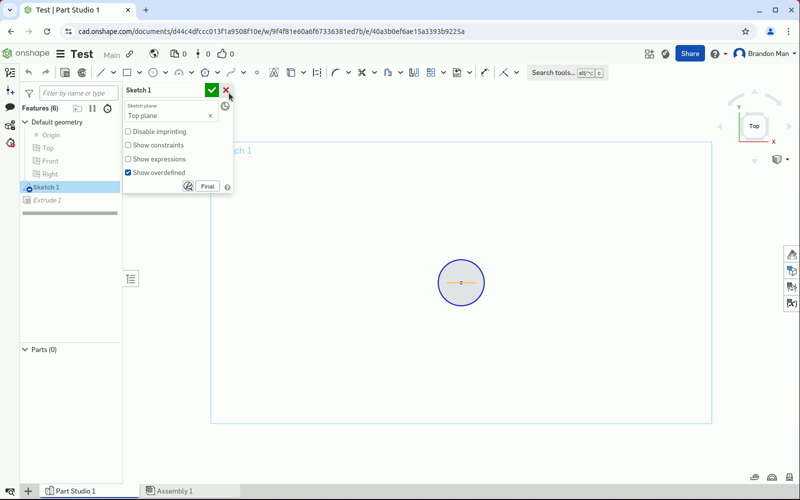
click(229, 92)
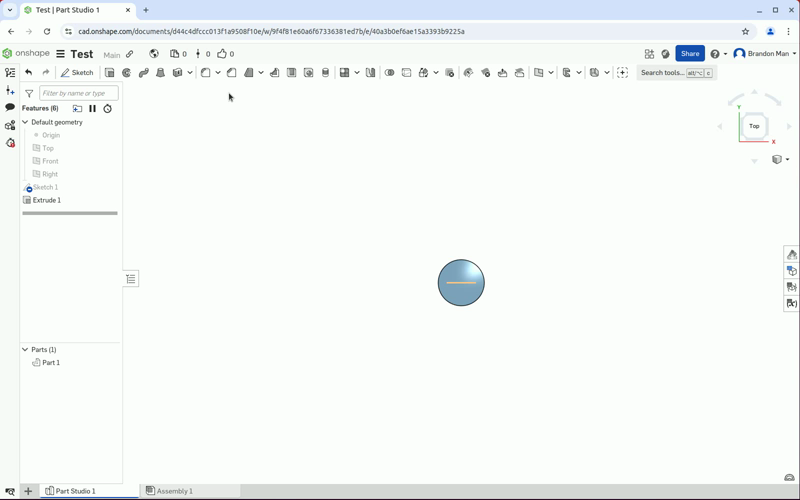
mouse_move(541, 75)
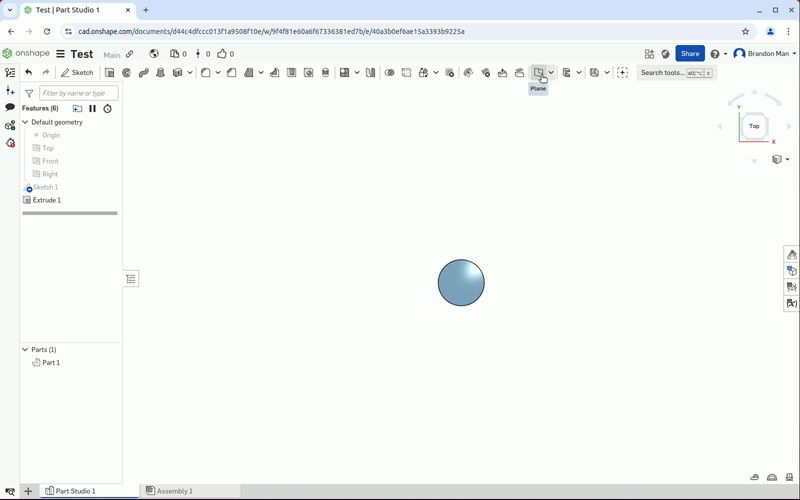
click(541, 75)
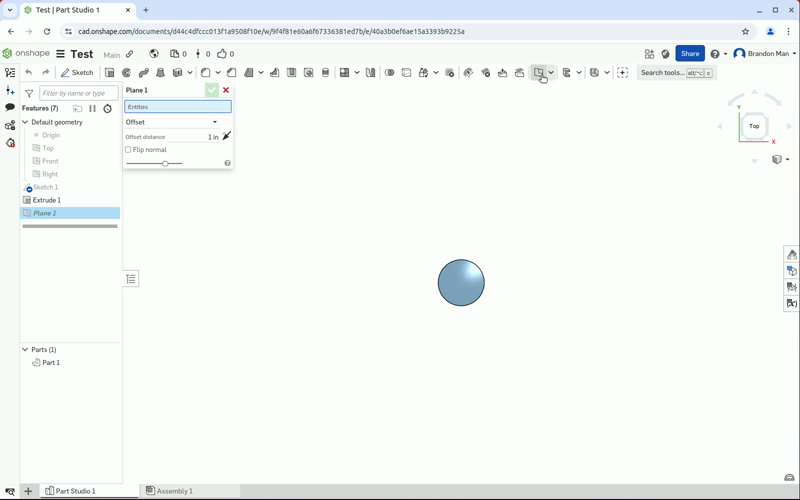
mouse_move(73, 150)
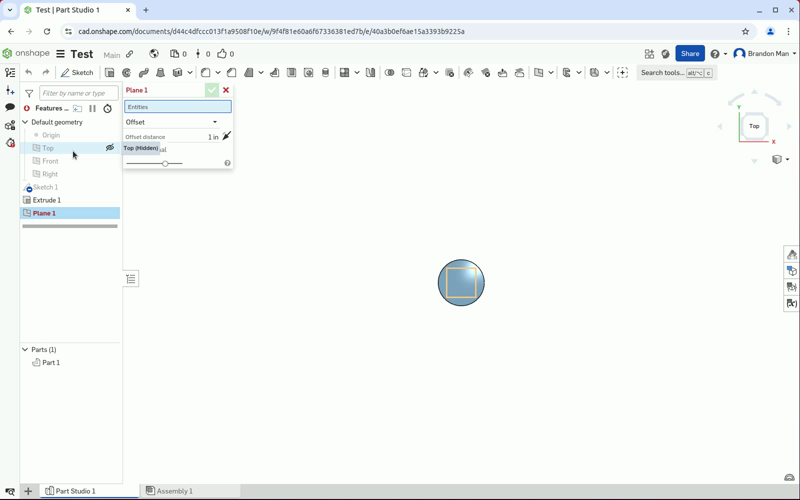
click(73, 150)
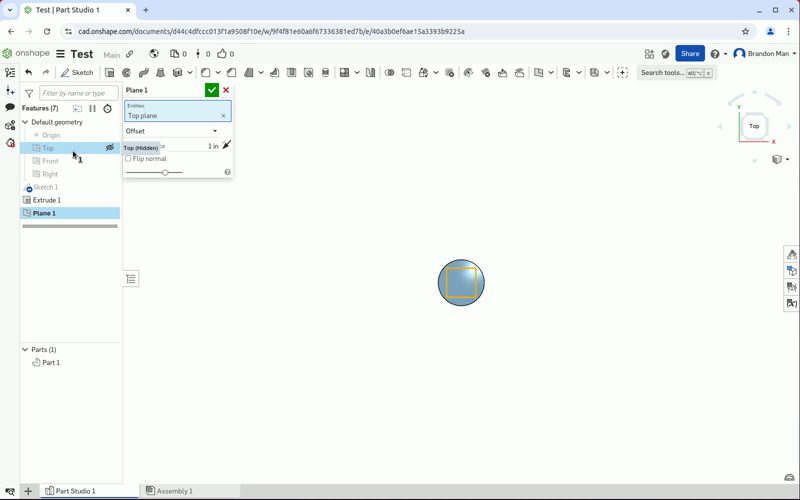
key(tab, 2)
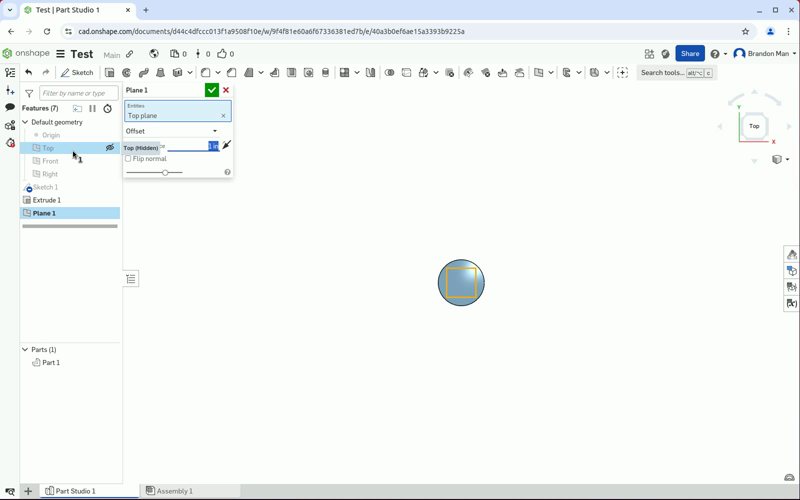
text(23.108)
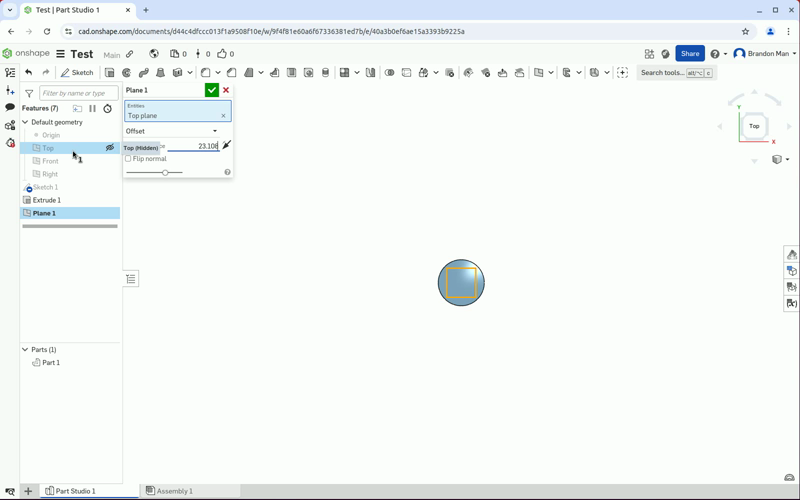
key(enter, 2)
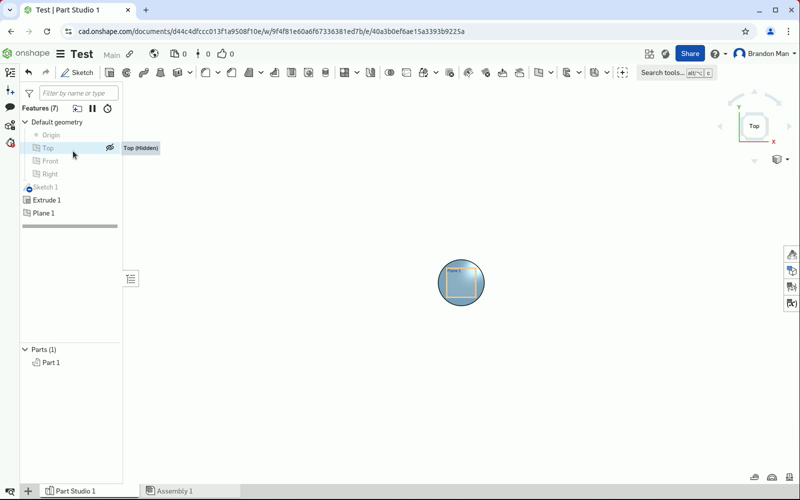
key(shift+s)
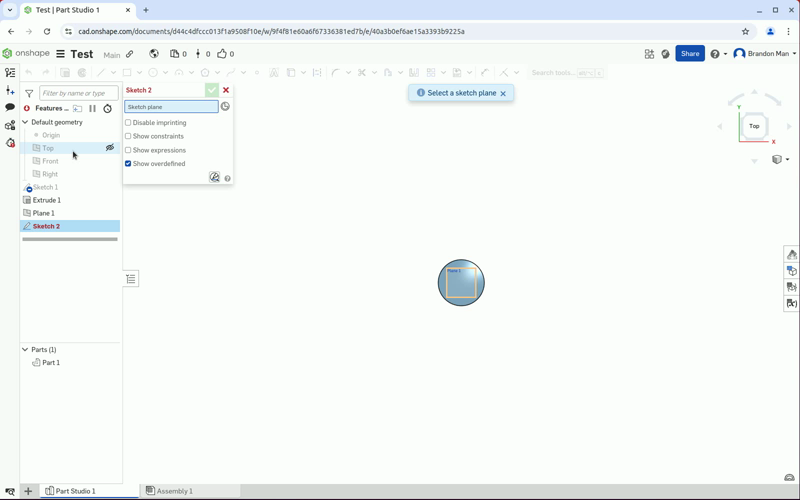
mouse_move(73, 215)
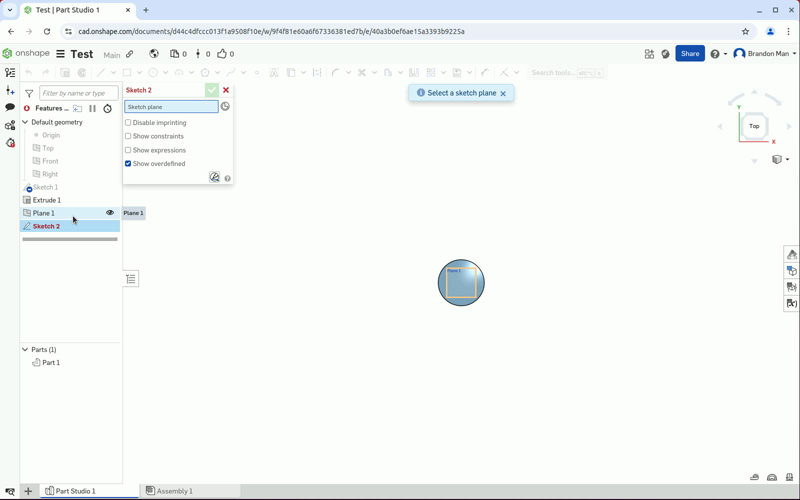
click(73, 215)
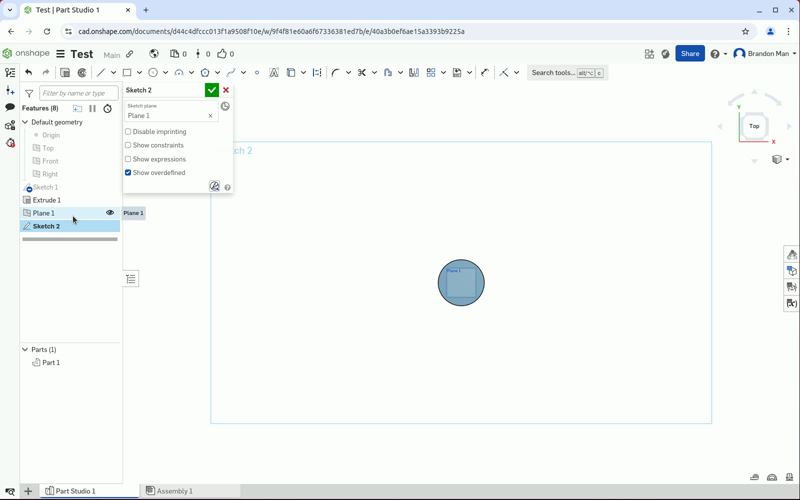
mouse_move(73, 352)
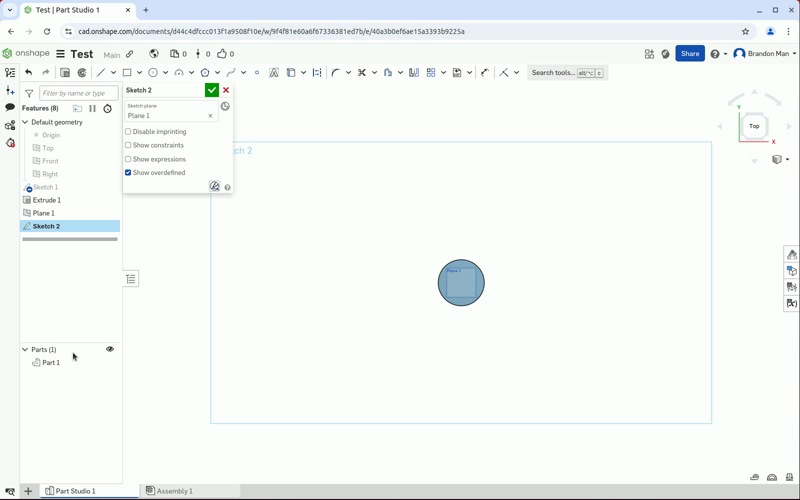
key(y)
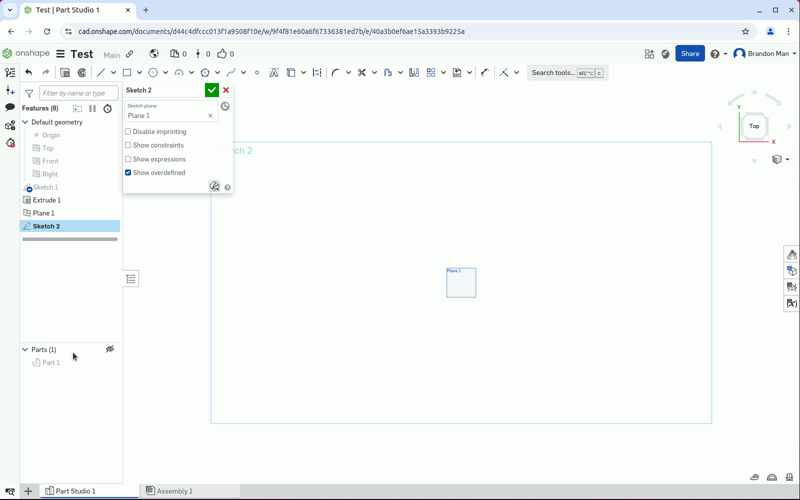
key(a)
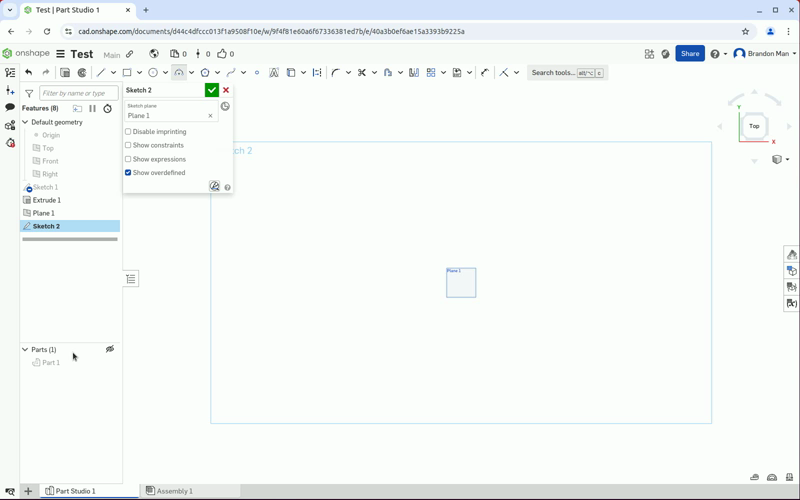
key_down(shift)
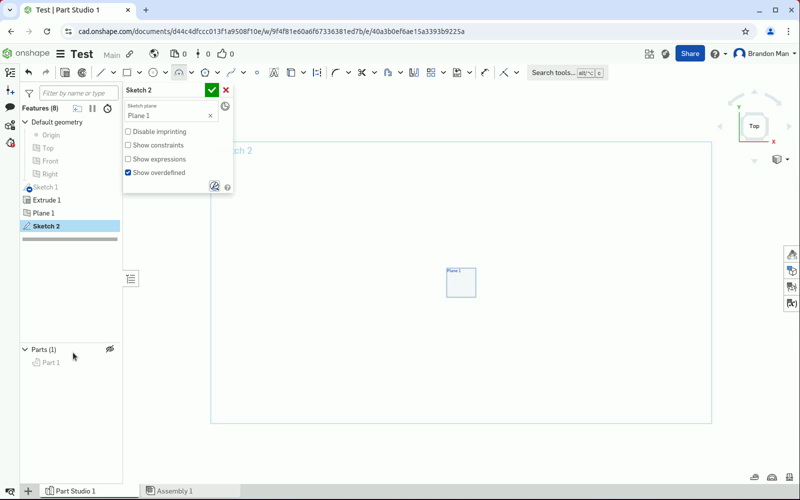
mouse_move(443, 297)
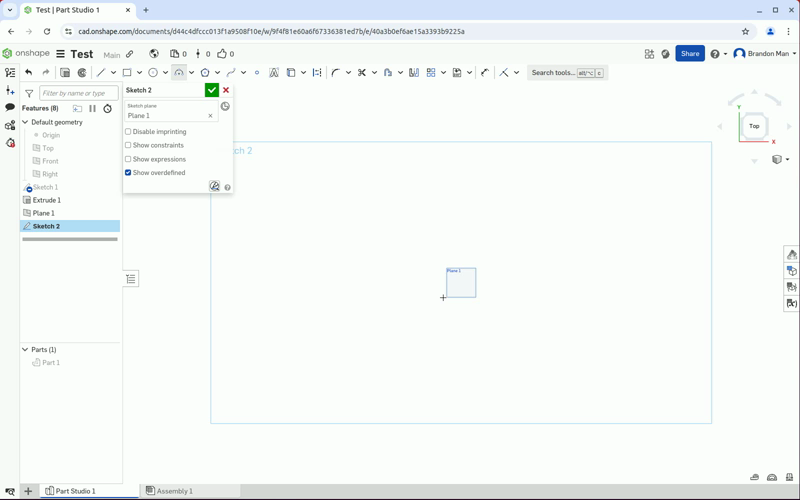
click(443, 297)
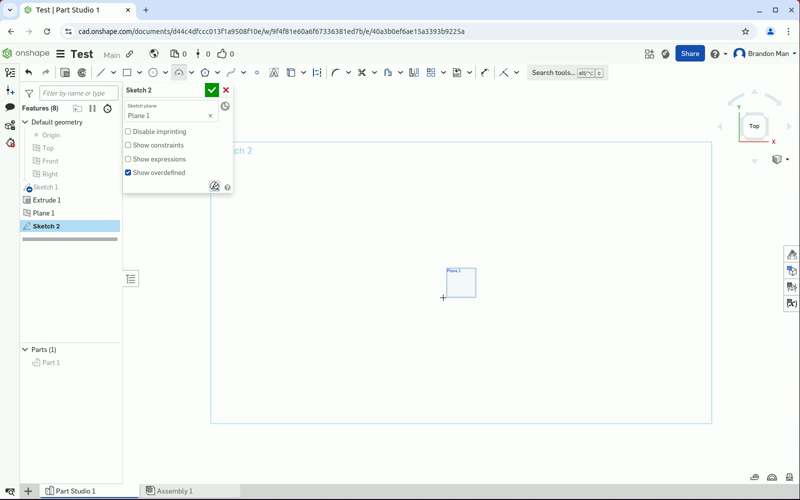
key_up(shift)
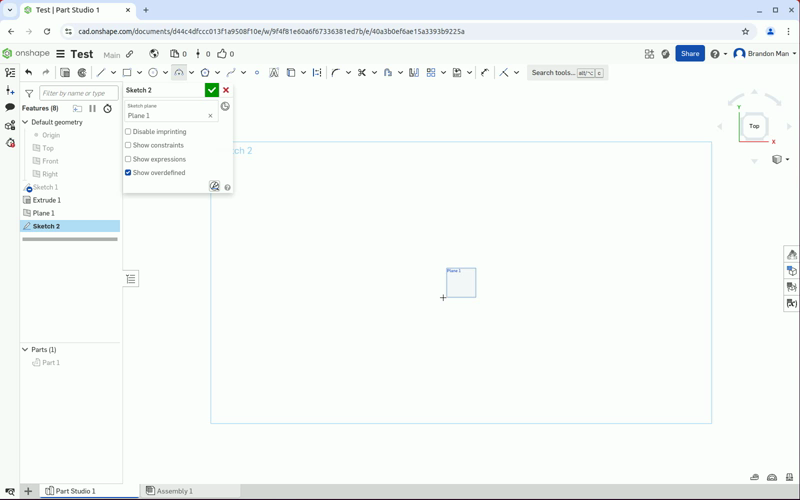
key_down(shift)
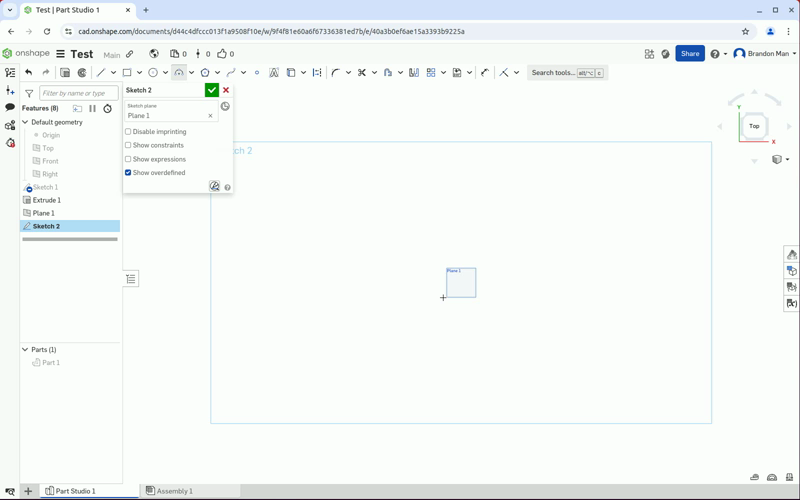
mouse_move(480, 297)
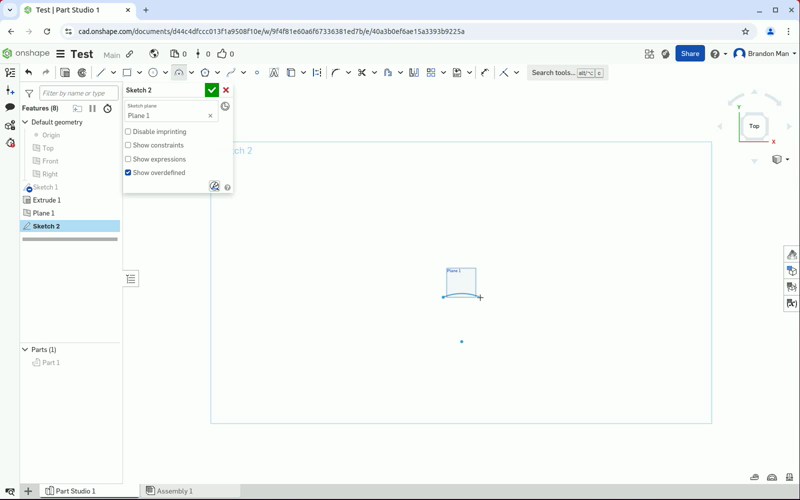
click(480, 297)
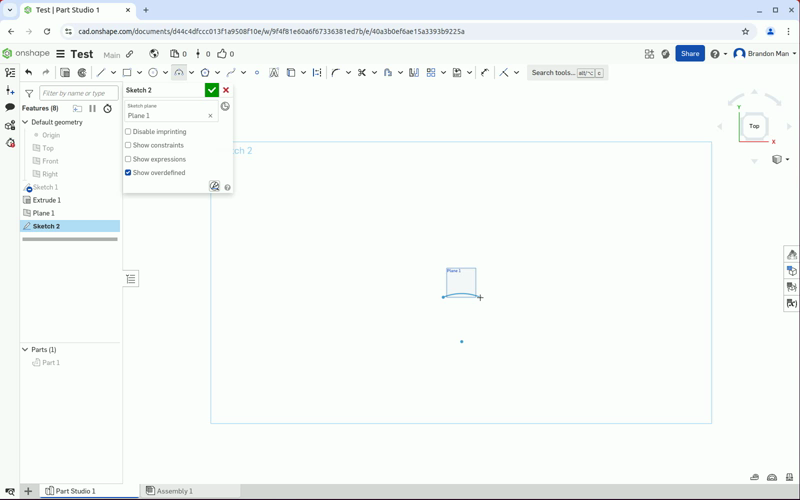
mouse_move(461, 306)
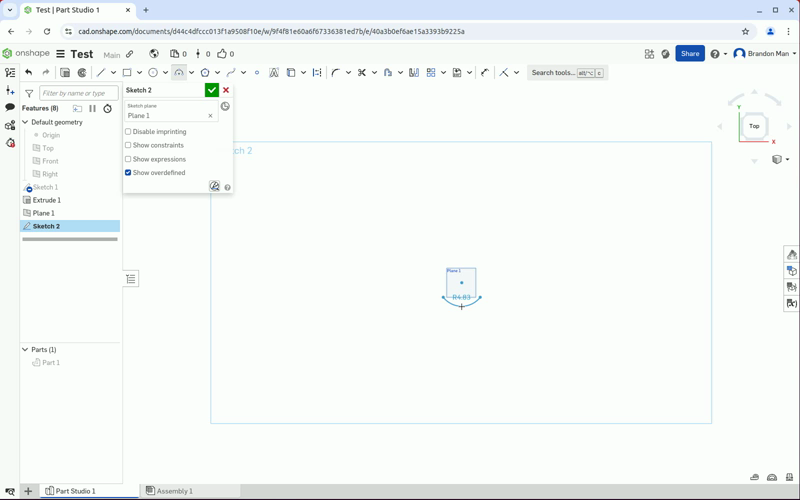
click(461, 306)
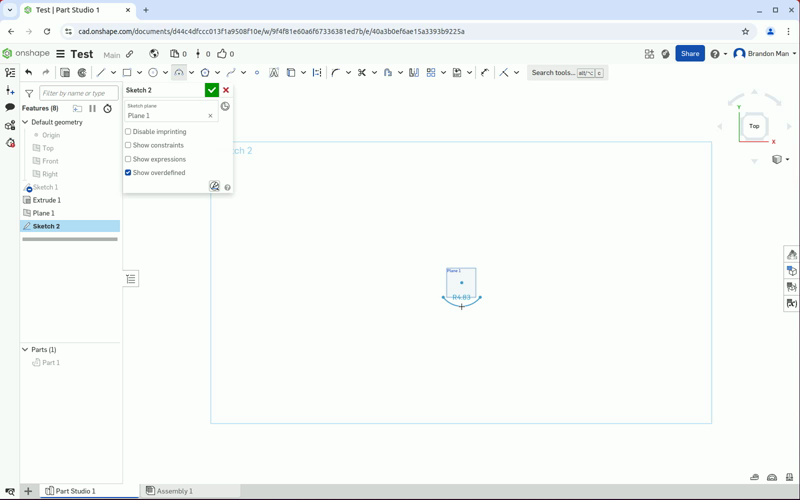
key_up(shift)
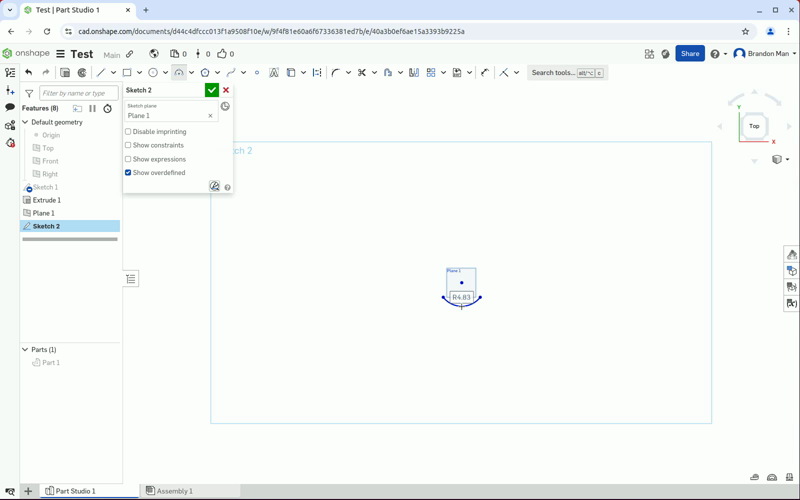
key(esc)
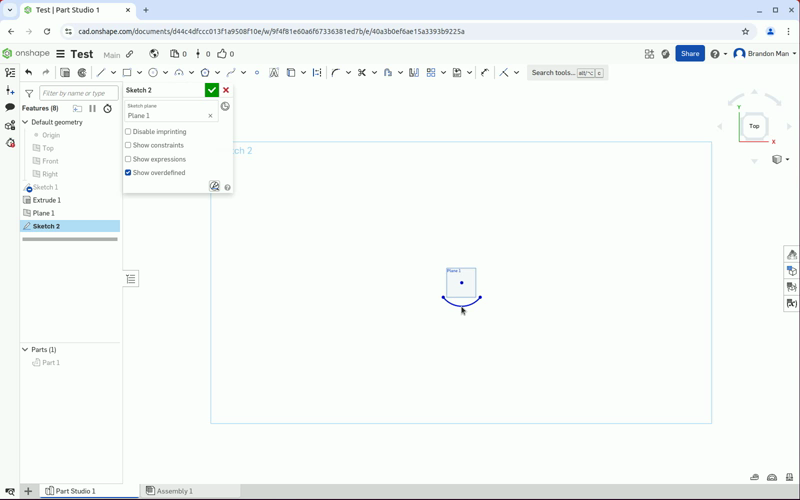
key(l)
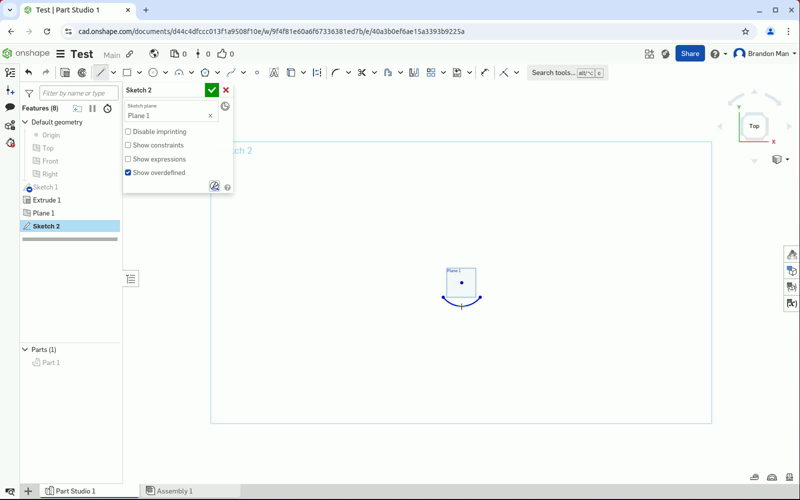
mouse_move(480, 297)
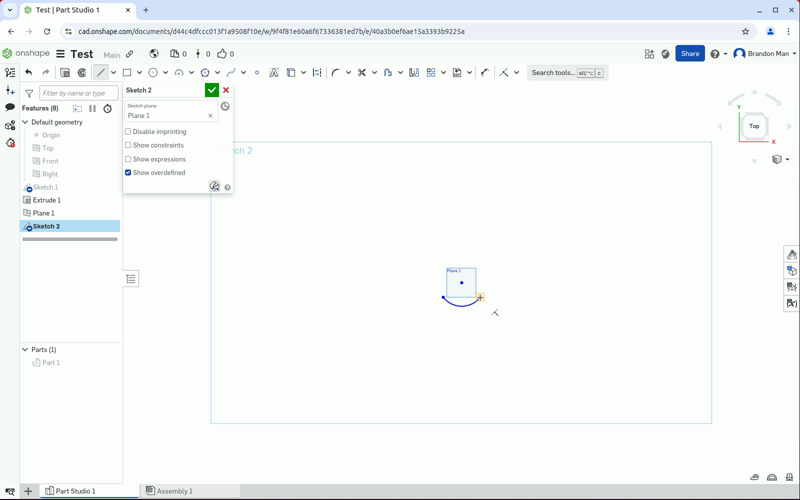
click(480, 297)
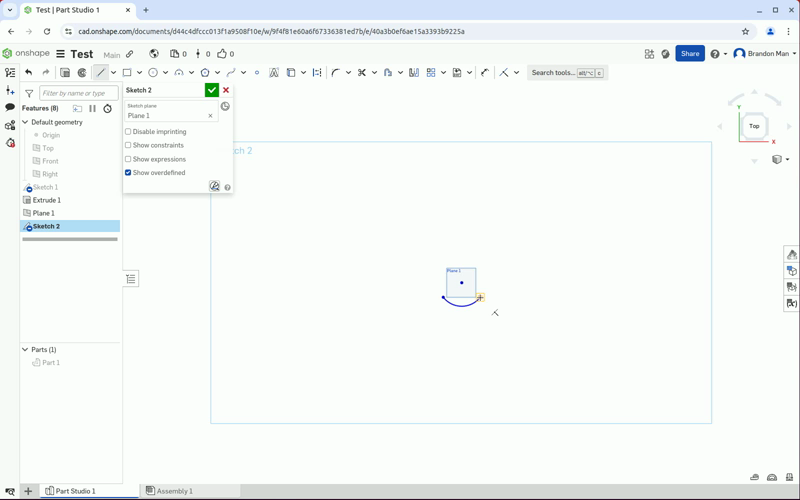
key_down(shift)
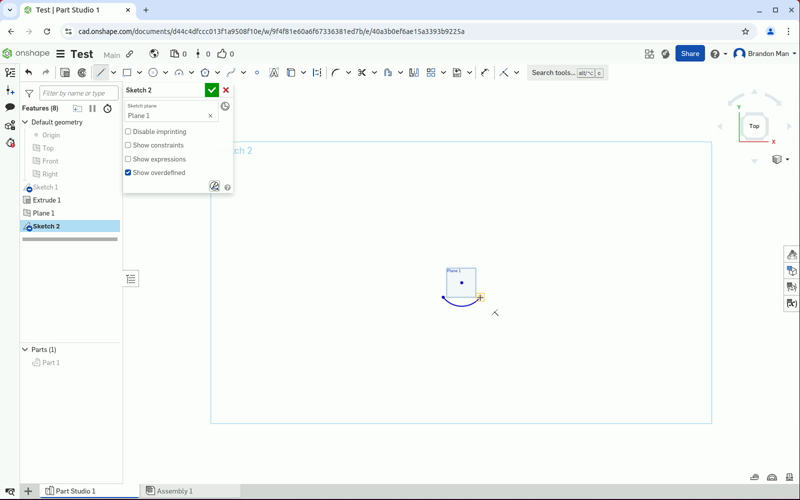
mouse_move(510, 297)
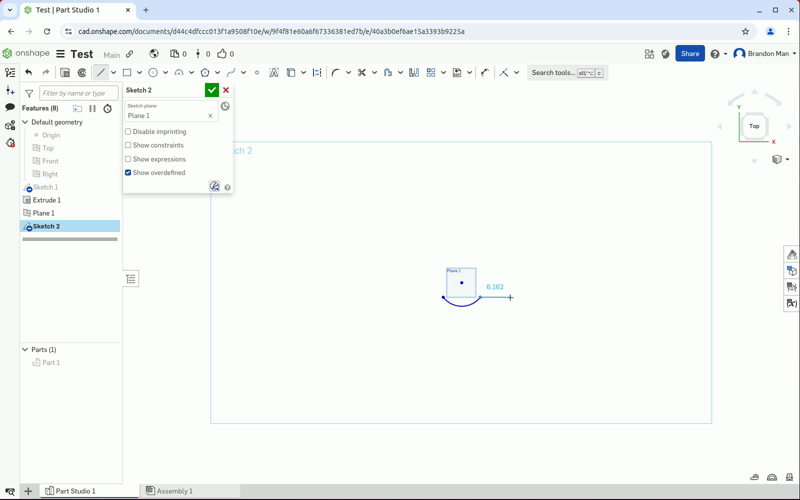
mouse_move(461, 297)
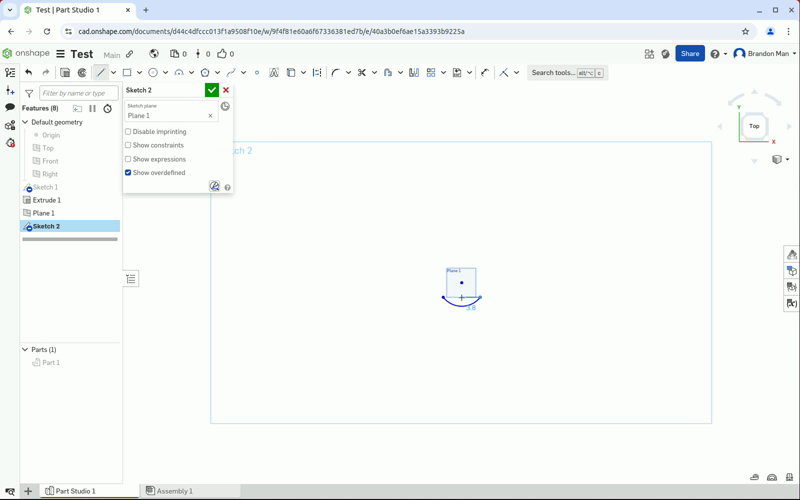
click(461, 297)
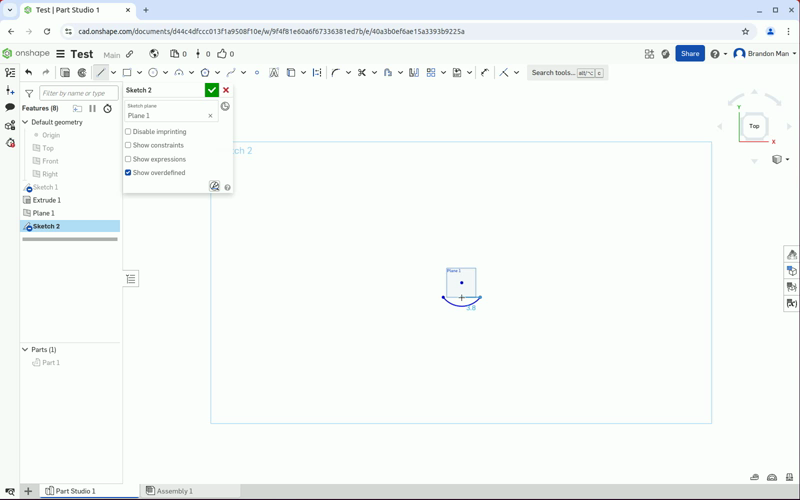
key_up(shift)
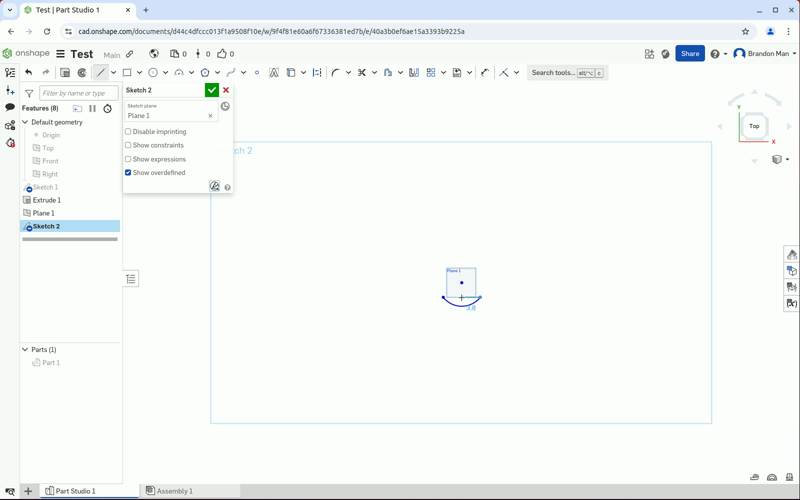
mouse_move(492, 297)
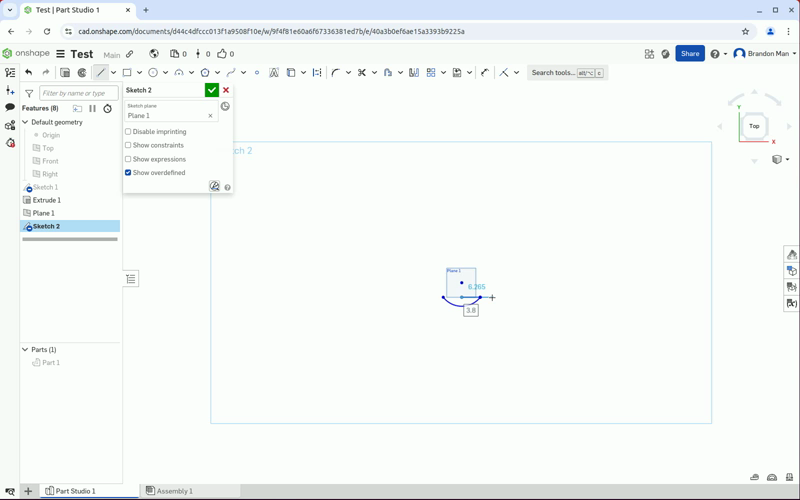
key_down(shift)
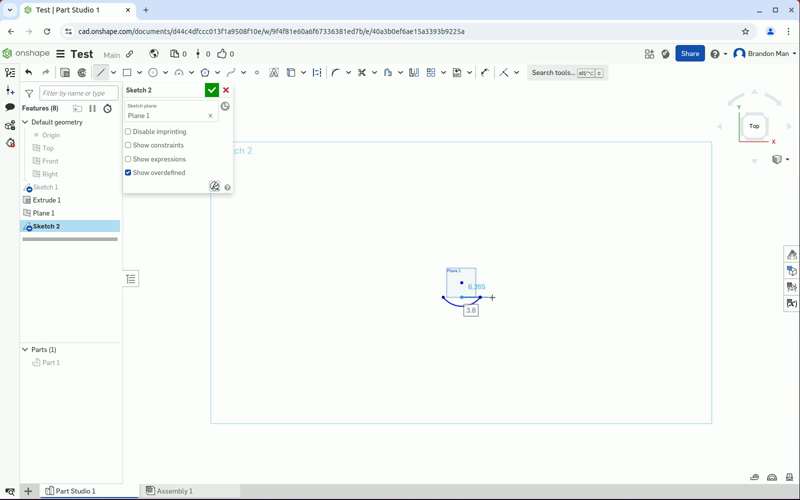
mouse_move(443, 297)
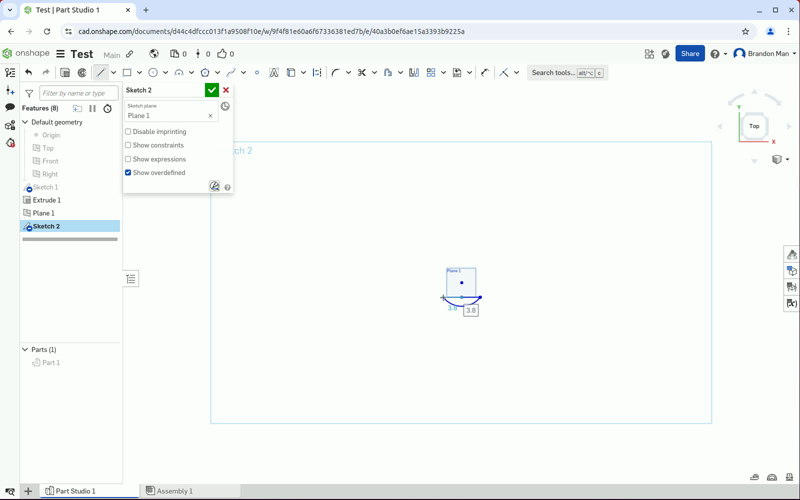
key_up(shift)
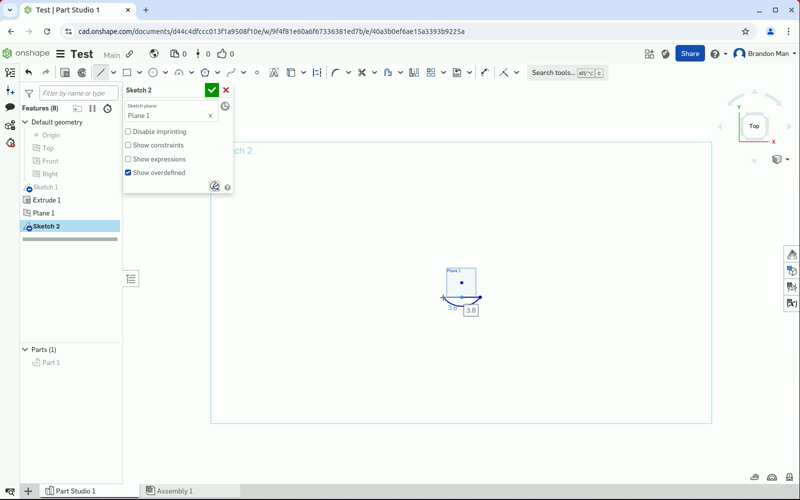
click(443, 297)
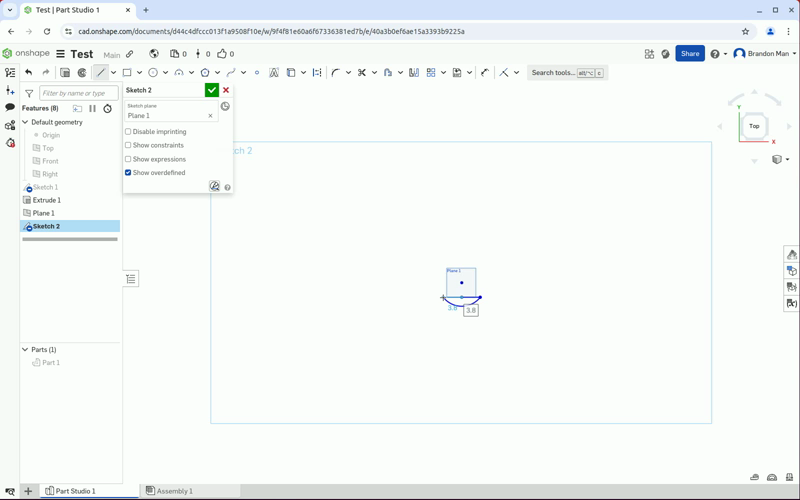
key(esc)
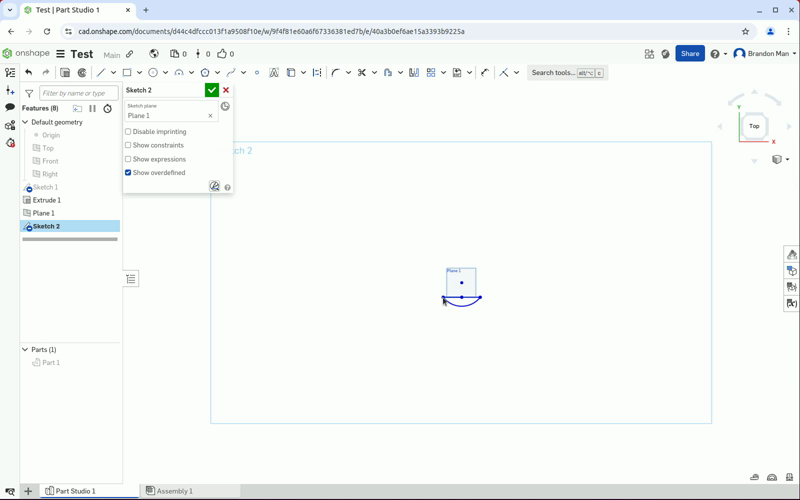
mouse_move(472, 302)
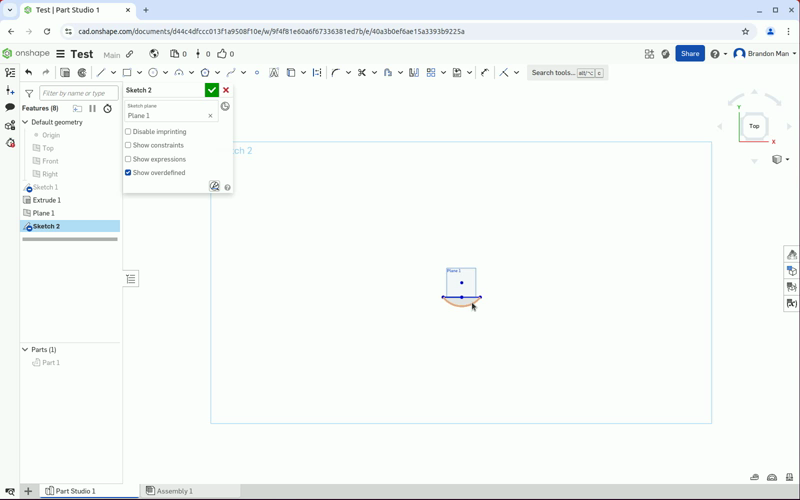
scroll(6)
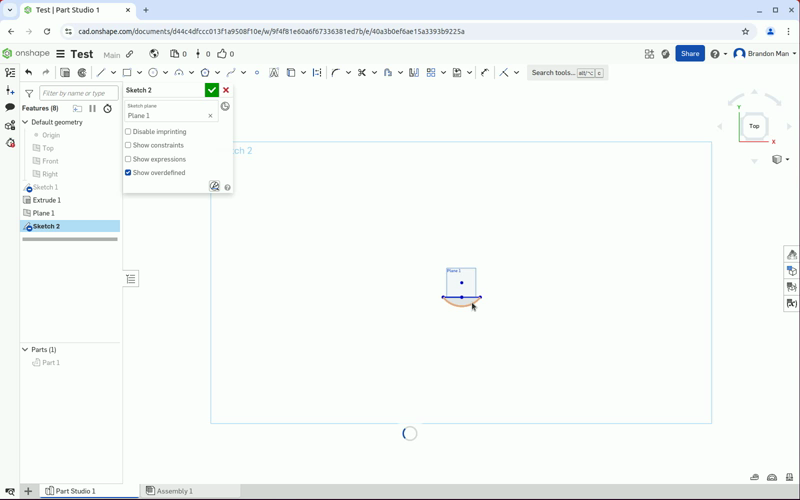
scroll(6)
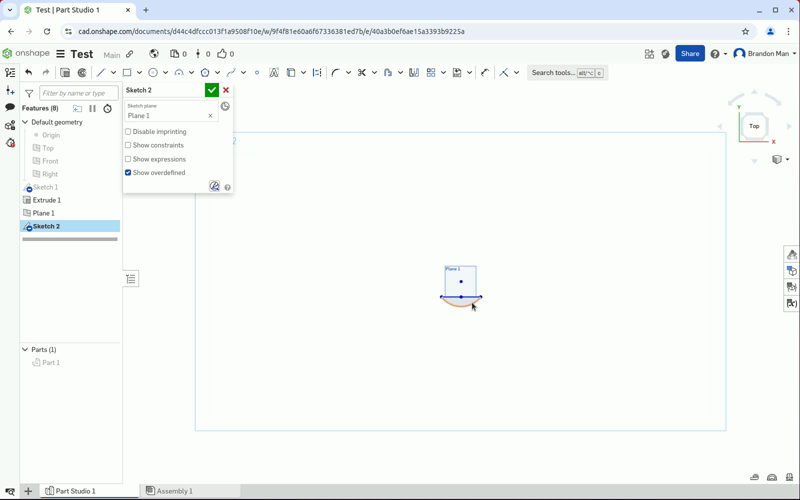
scroll(6)
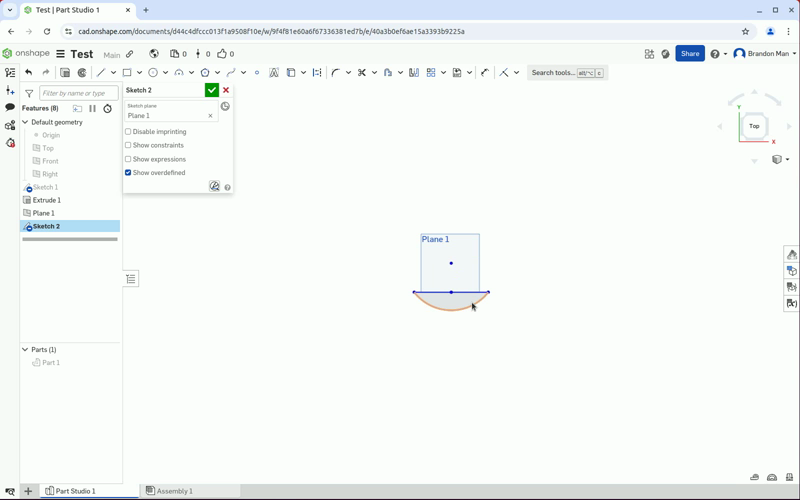
scroll(6)
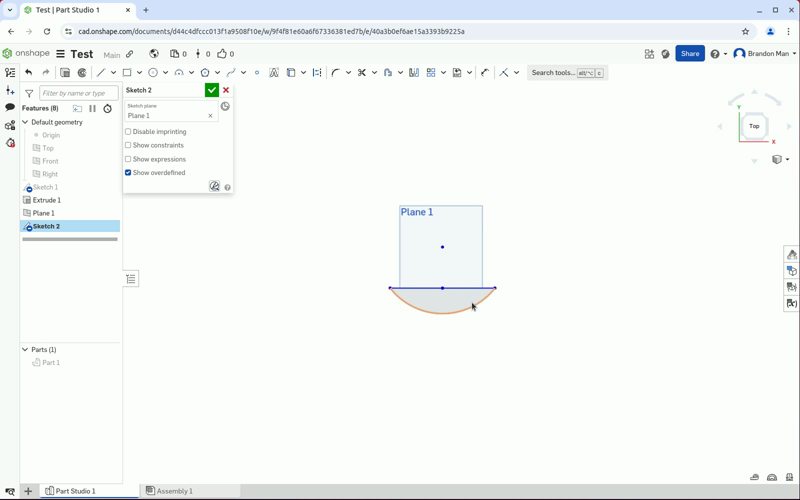
scroll(6)
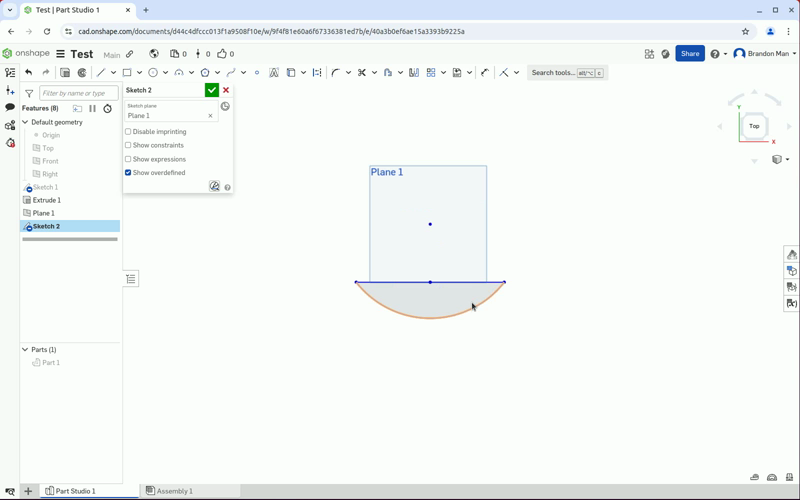
scroll(6)
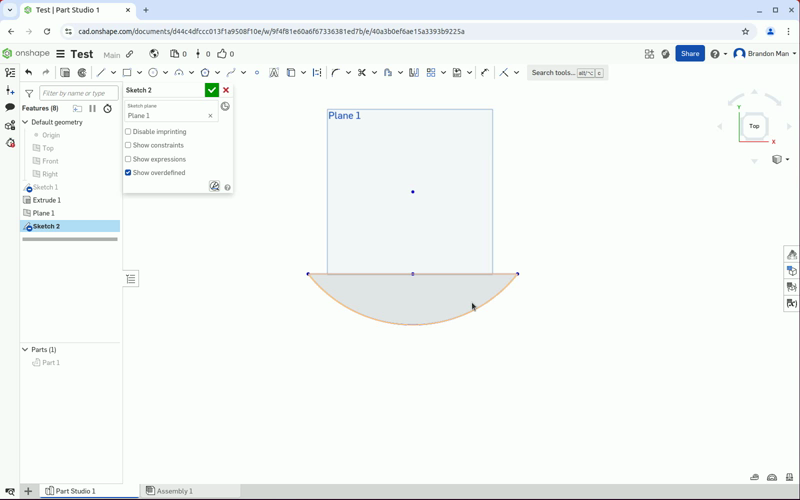
scroll(6)
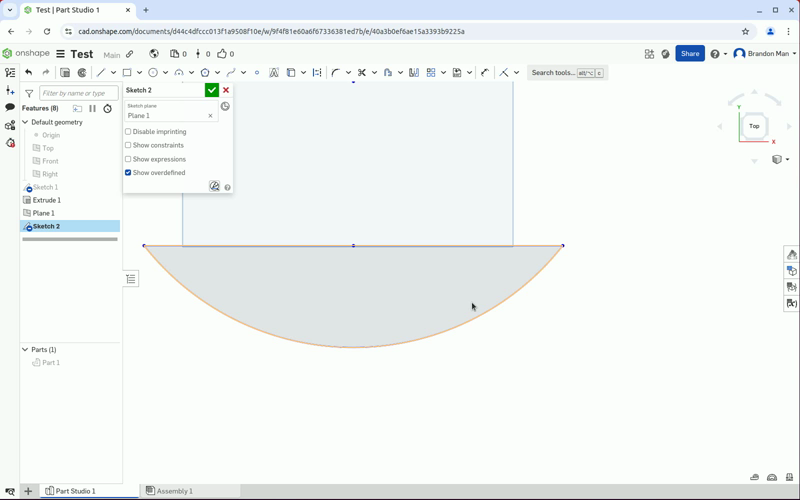
click(472, 302)
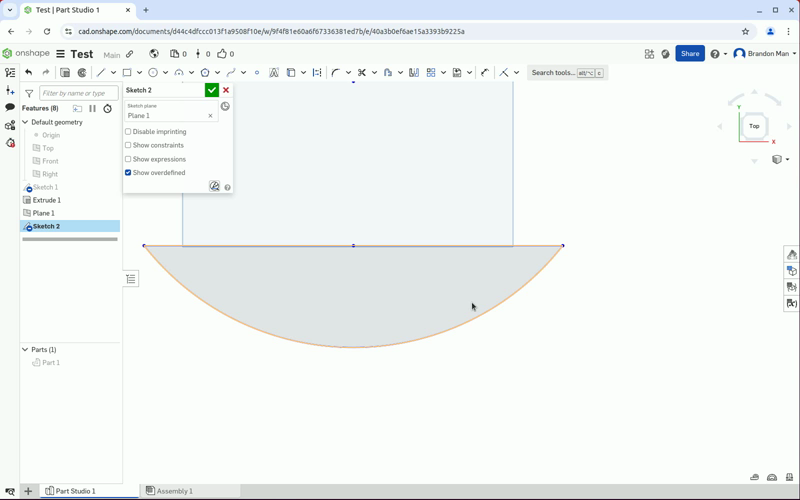
scroll(-6)
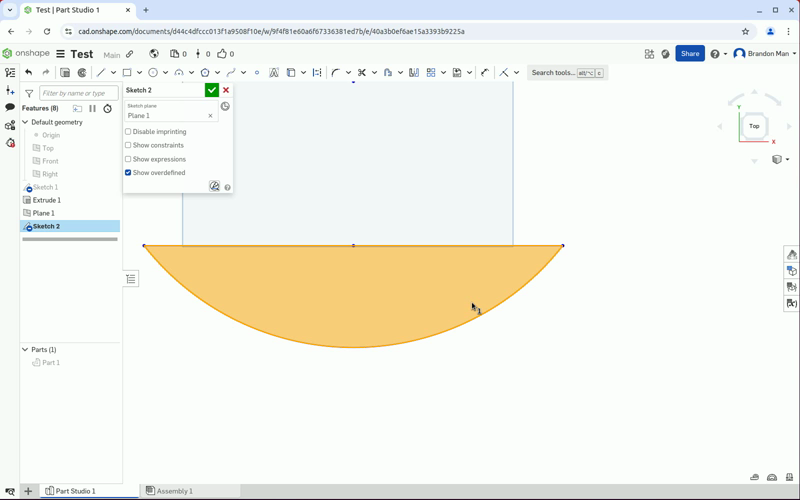
scroll(-6)
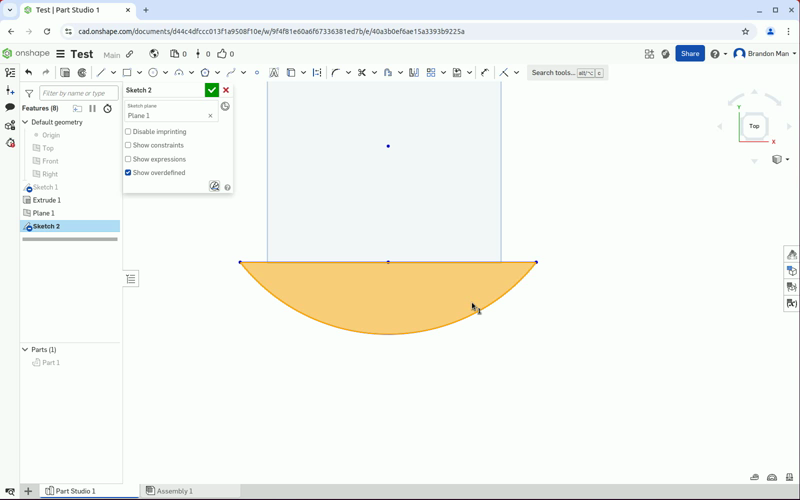
scroll(-6)
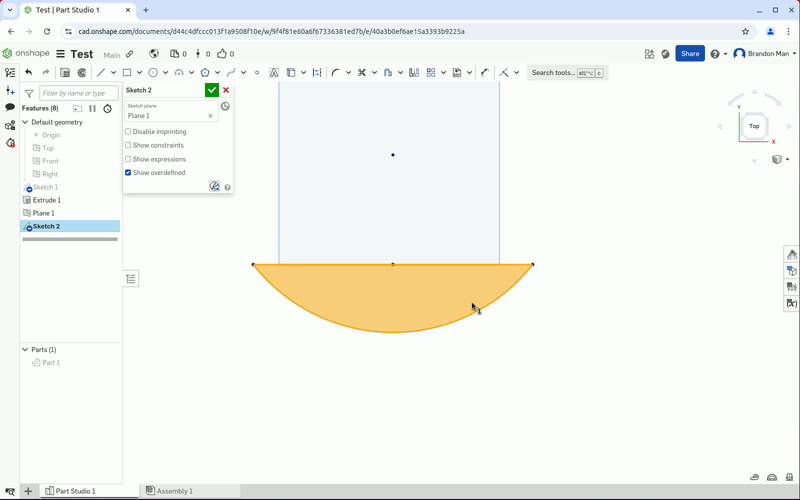
scroll(-6)
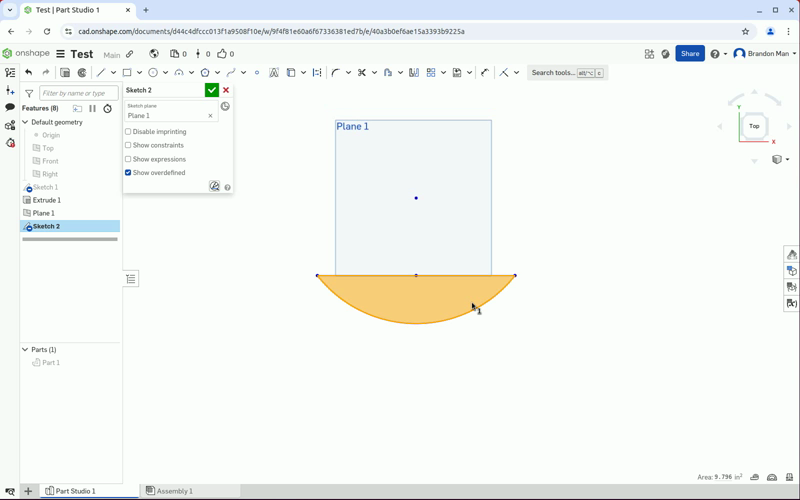
scroll(-6)
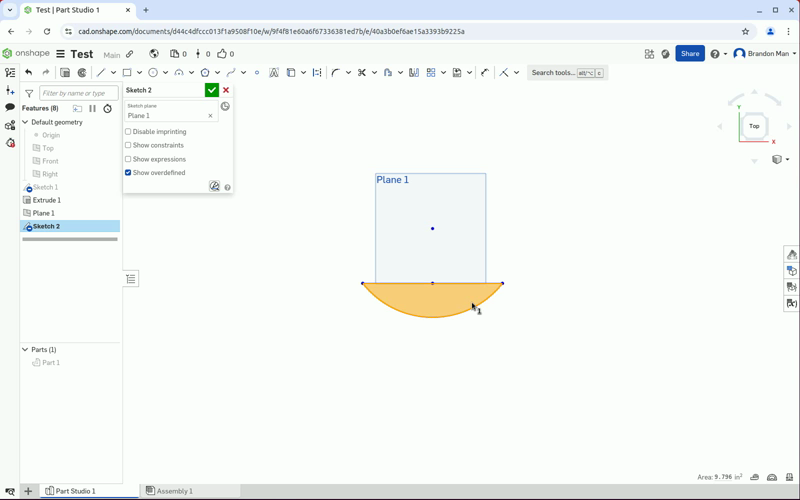
scroll(-6)
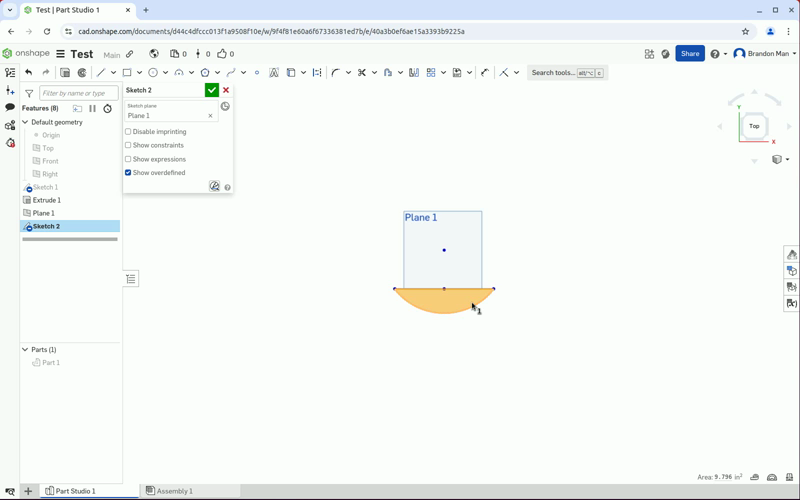
scroll(-6)
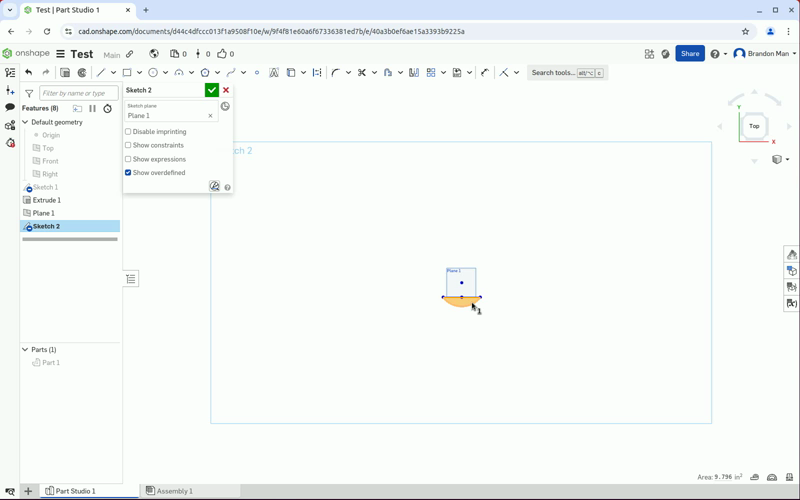
mouse_move(73, 352)
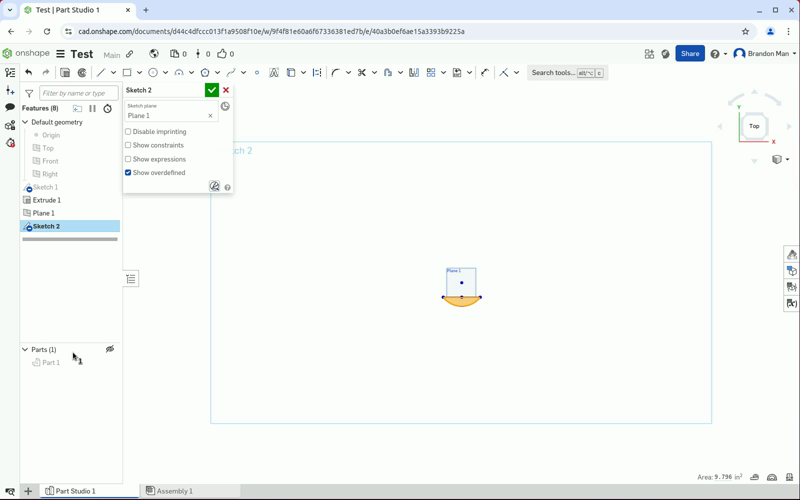
key(shift+y)
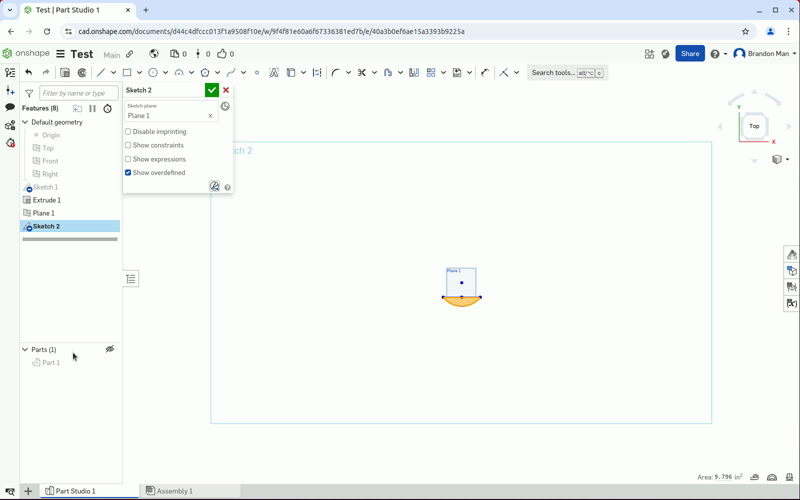
key(shift+e)
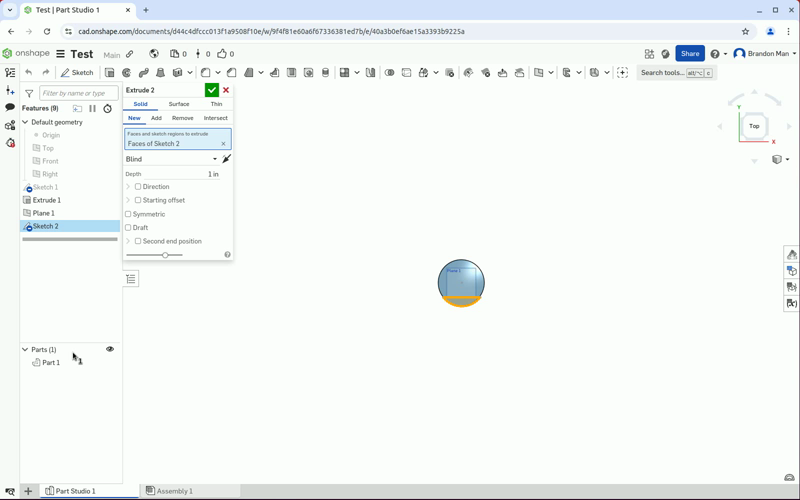
mouse_move(143, 106)
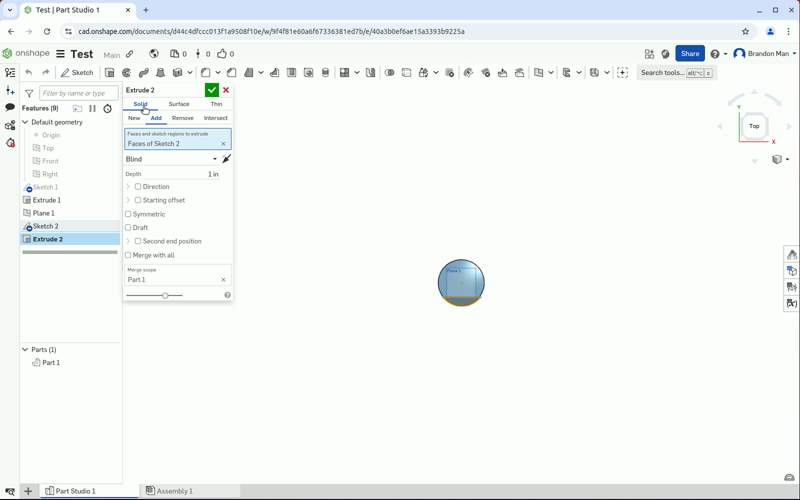
click(143, 106)
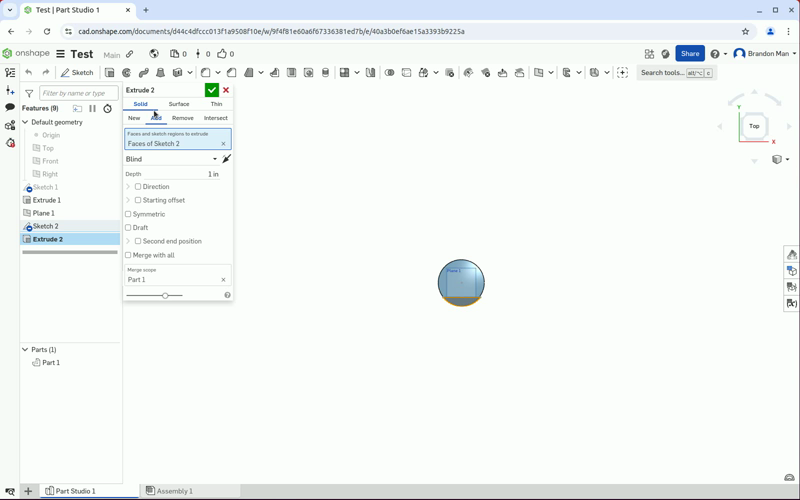
mouse_move(186, 120)
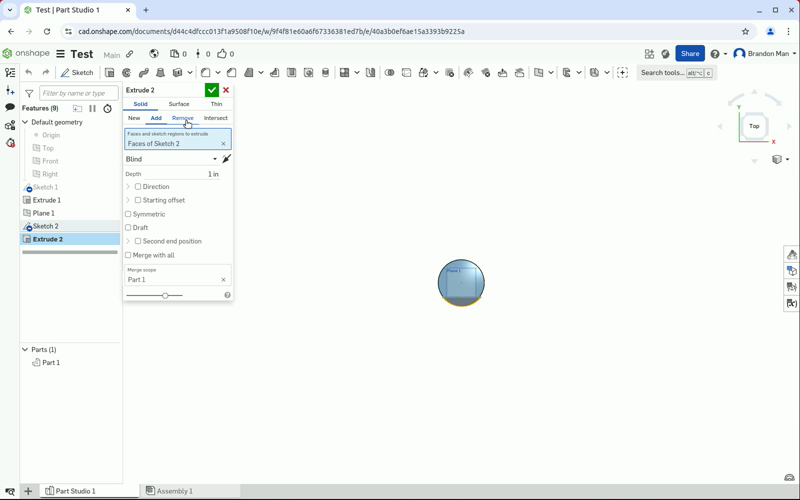
click(186, 120)
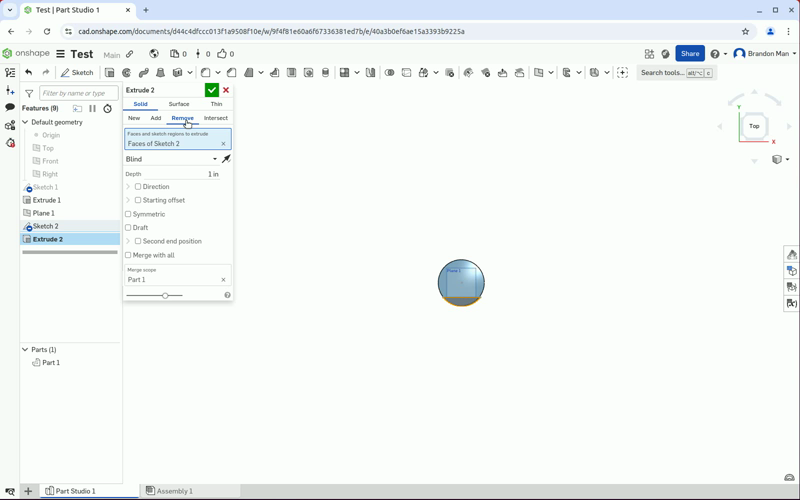
key(tab, 4)
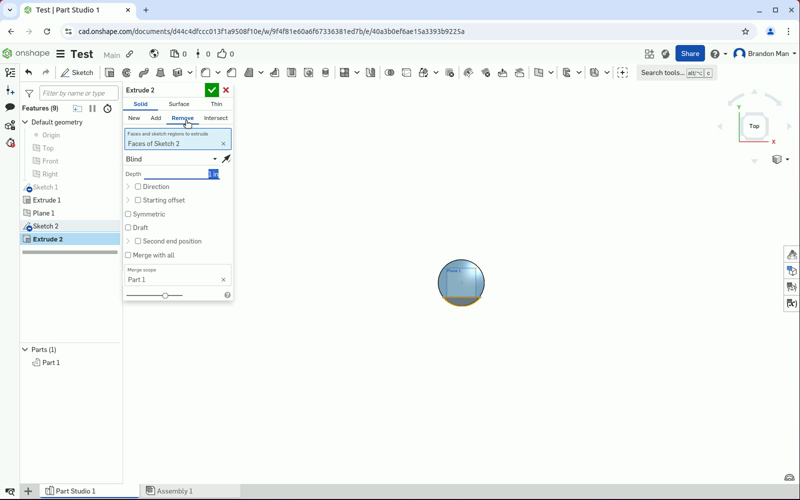
text(4.574)
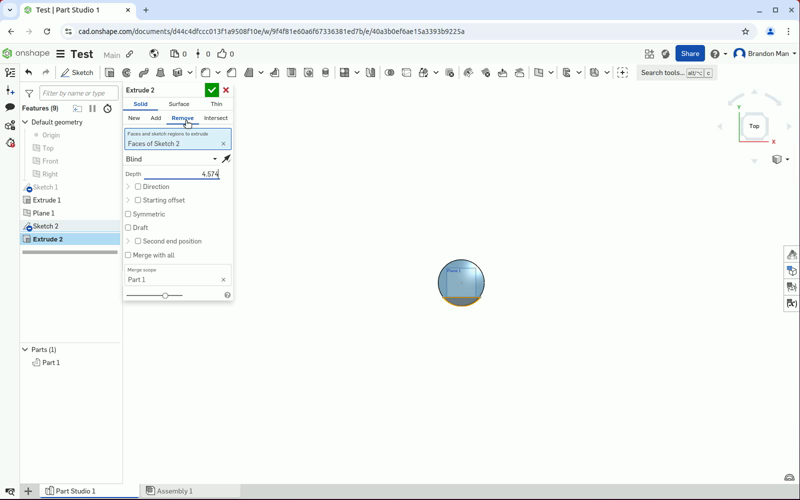
key(tab, 6)
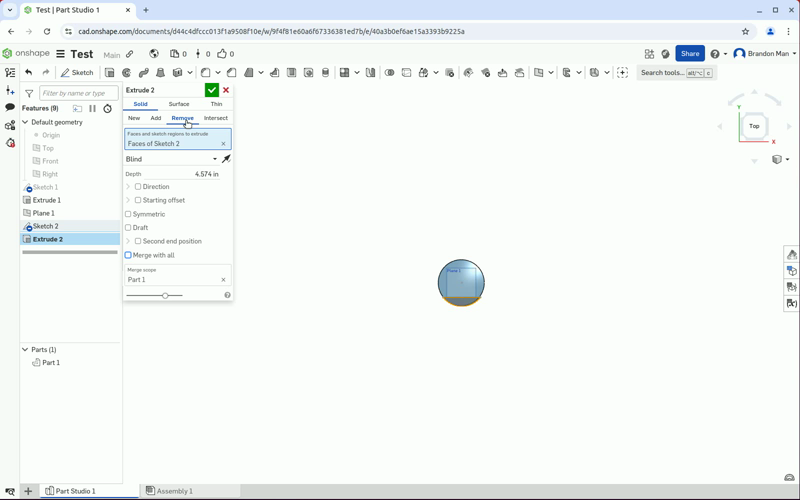
key(space)
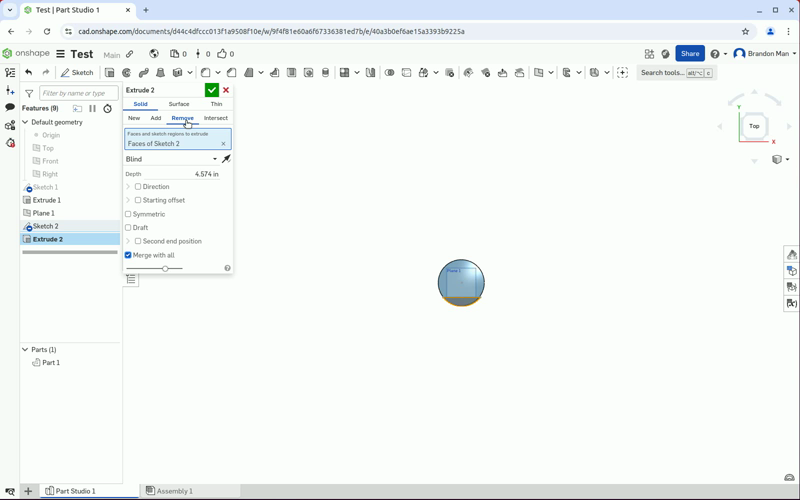
key(enter)
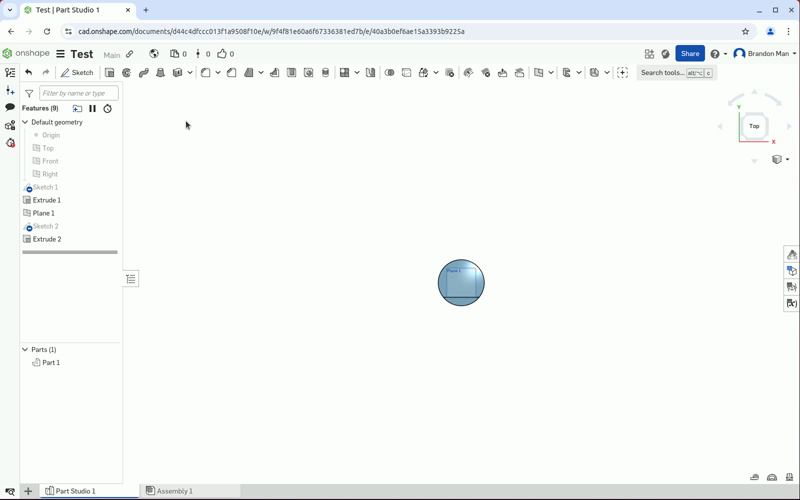
key(shift+h)
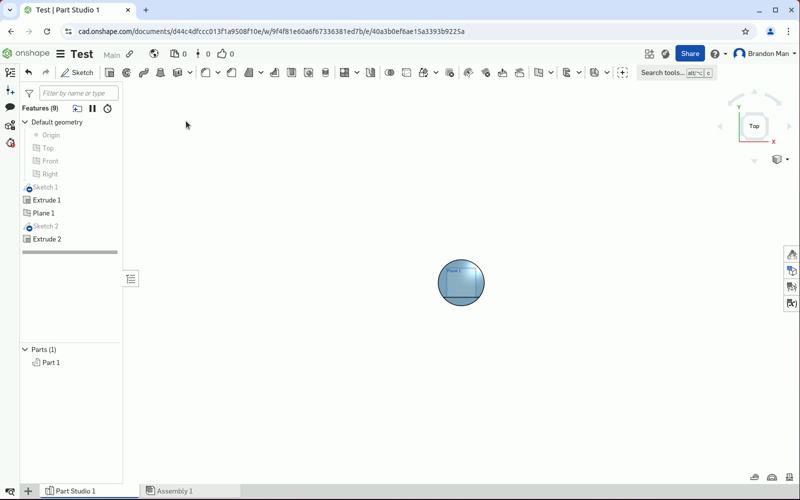
key(shift+h)
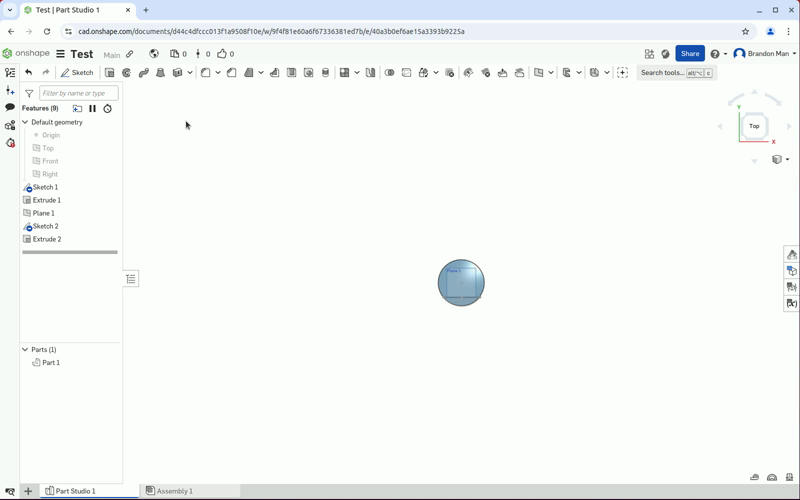
key(shift+7)
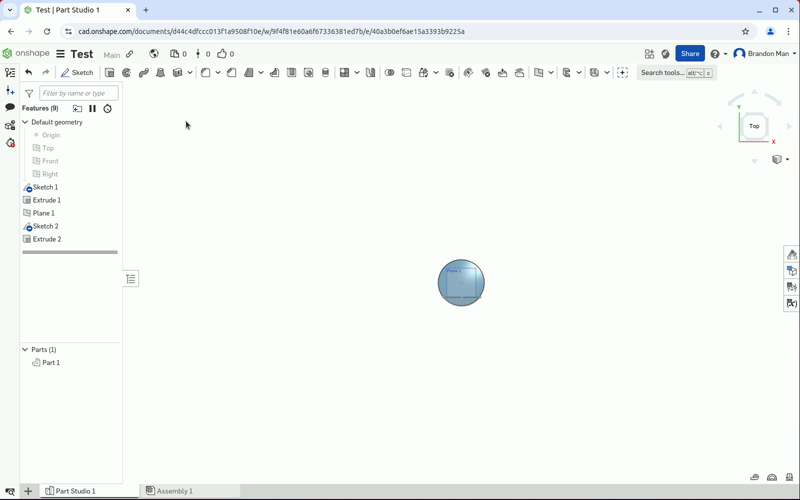
key(up, 3)
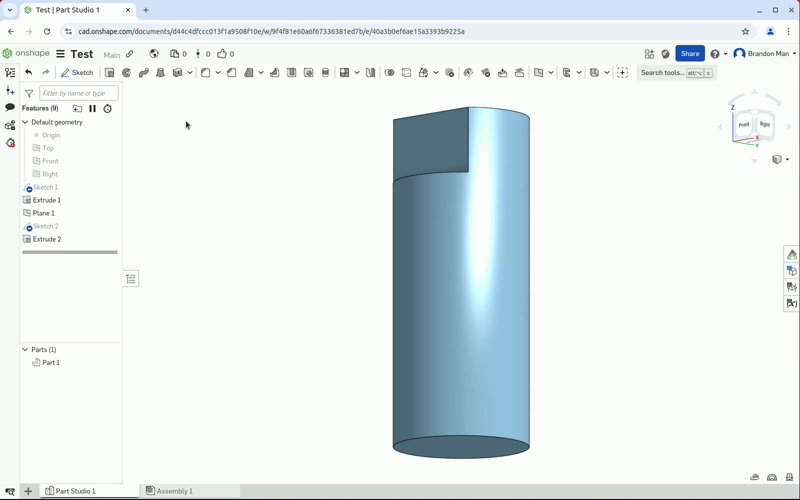
key(left, 3)
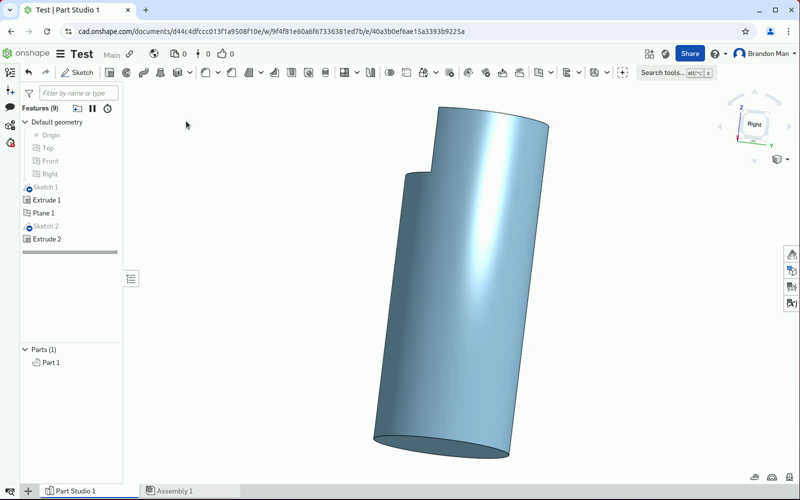
key(right, 3)
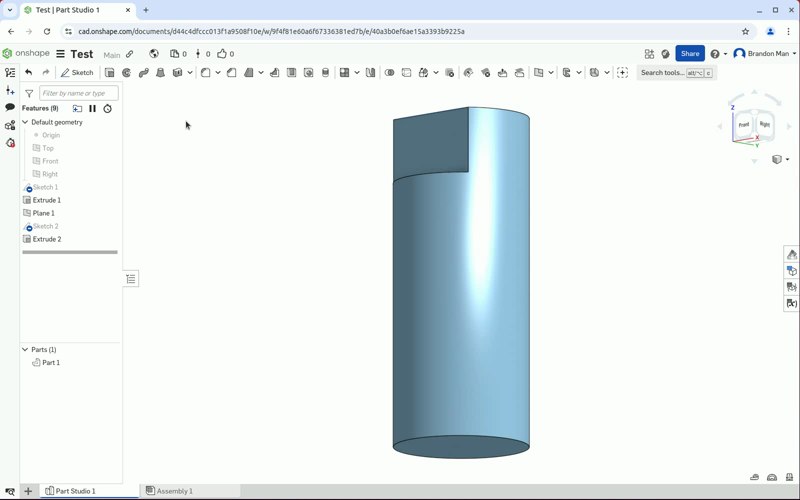
key(down, 3)
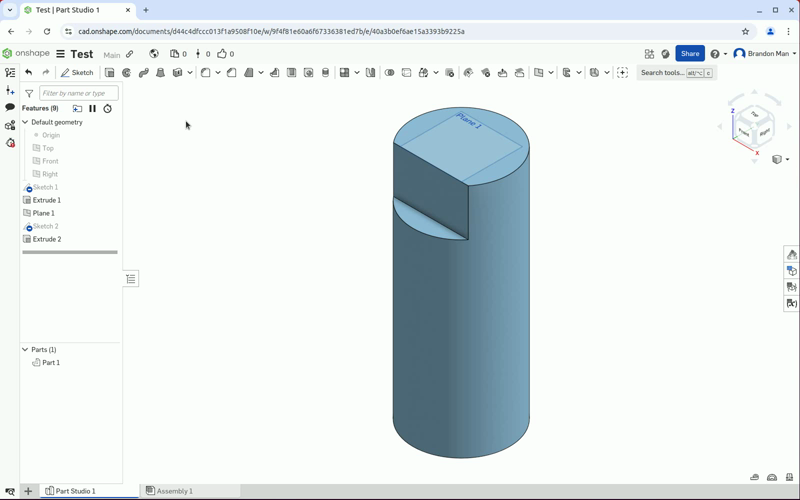
mouse_move(73, 189)
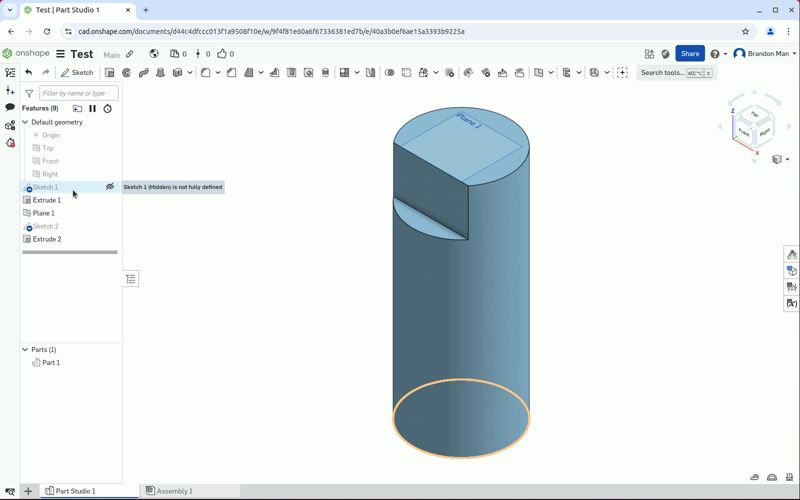
click(73, 189)